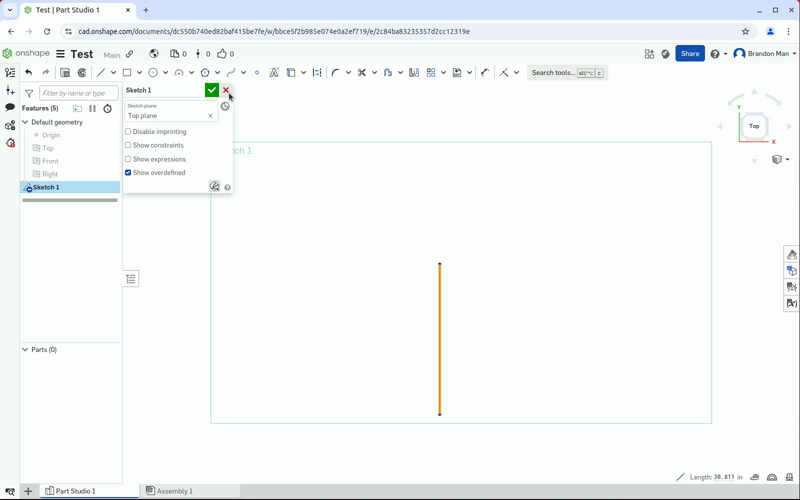
key(shift+h)
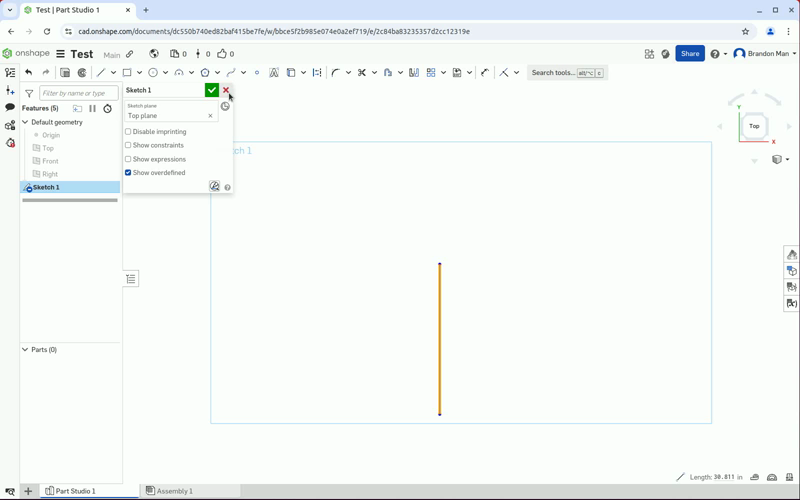
key(shift+s)
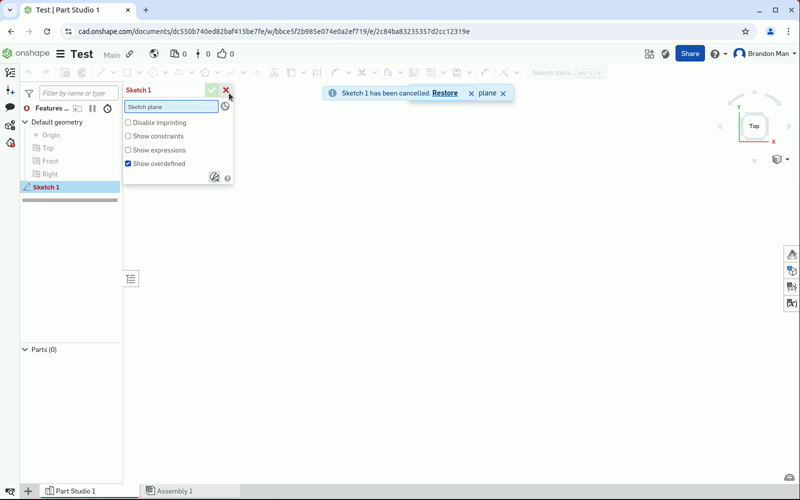
mouse_move(73, 150)
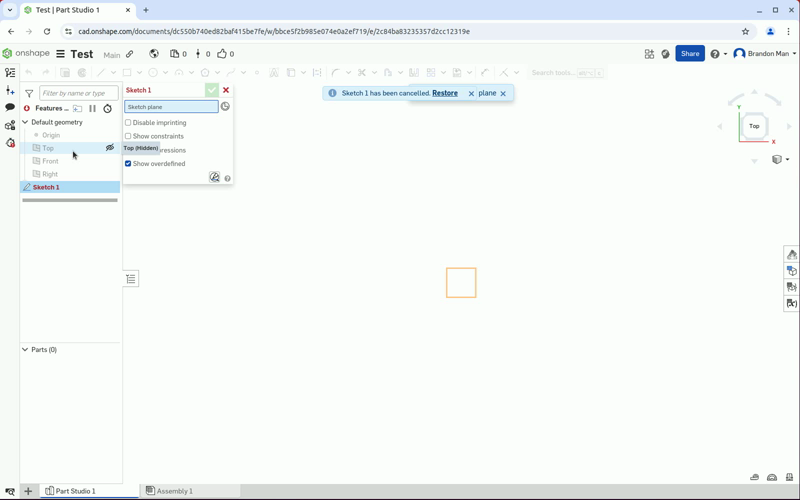
click(73, 150)
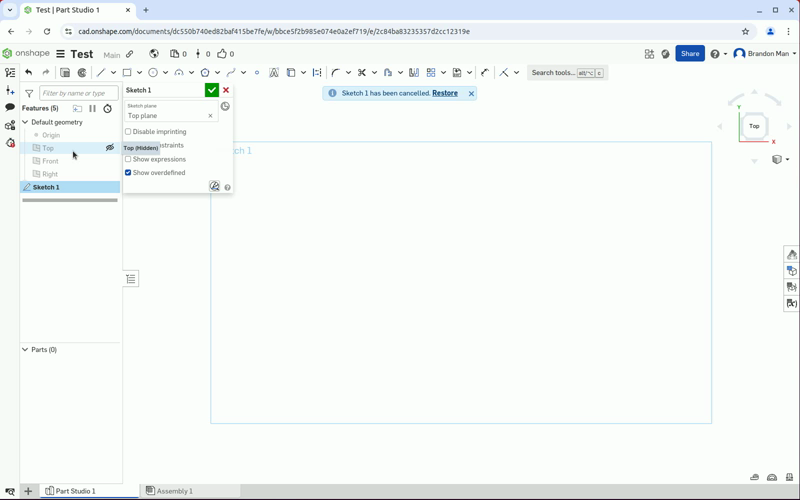
mouse_move(73, 352)
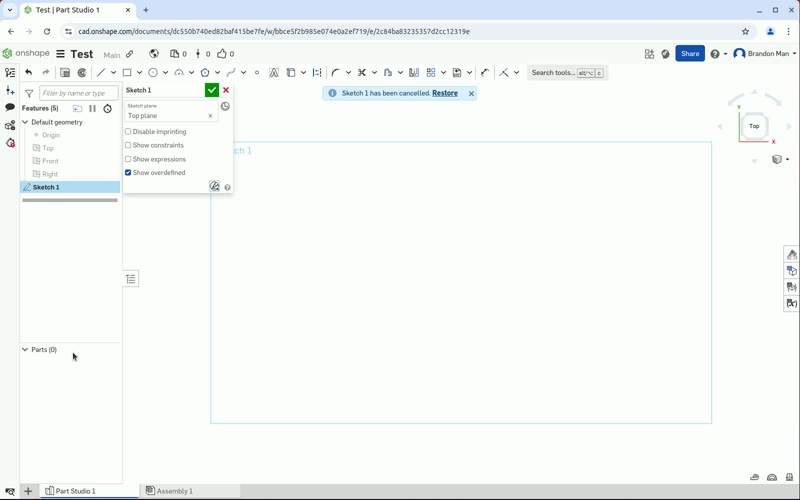
key(y)
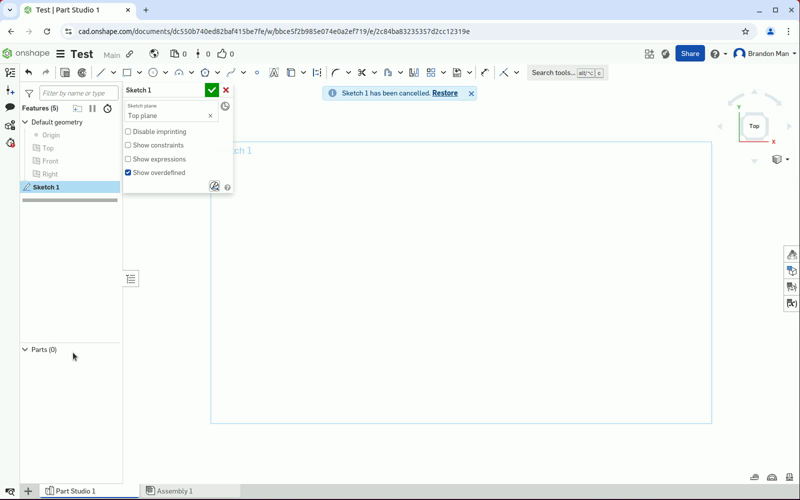
key(l)
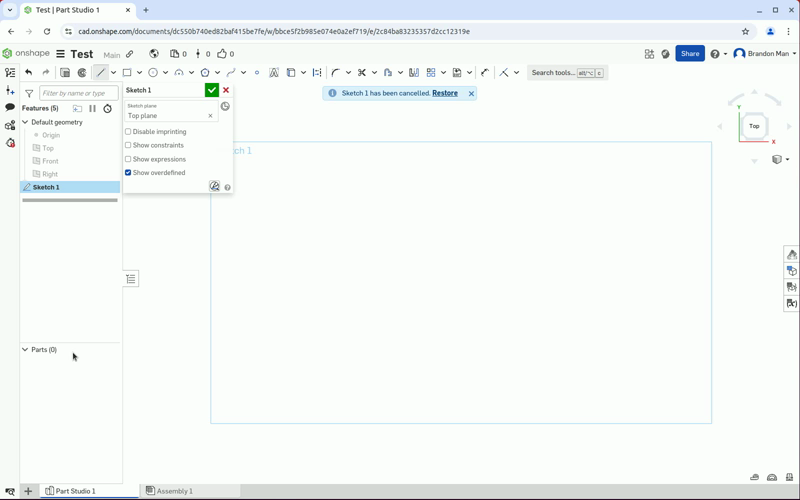
key_down(shift)
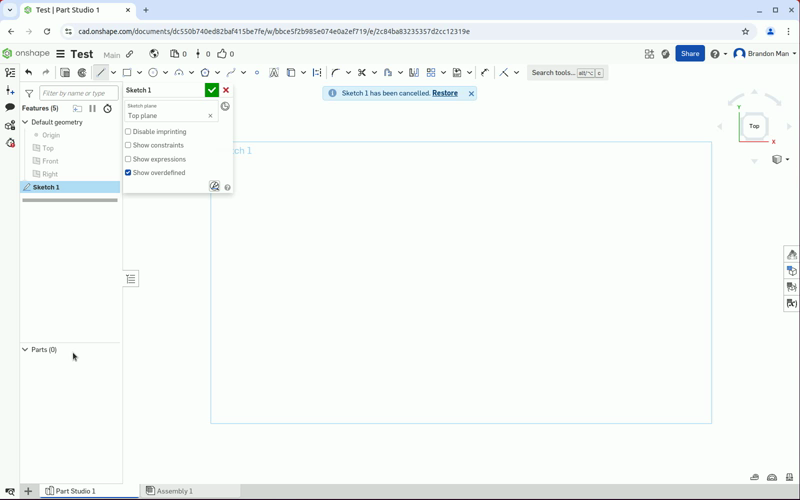
mouse_move(366, 376)
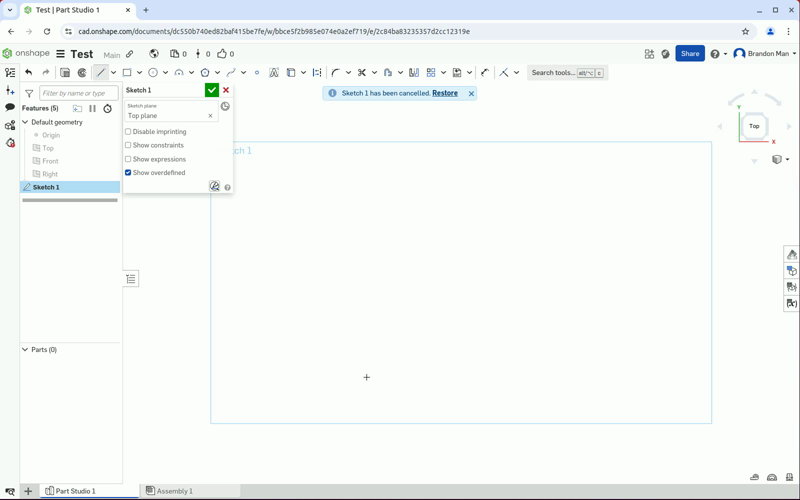
click(366, 376)
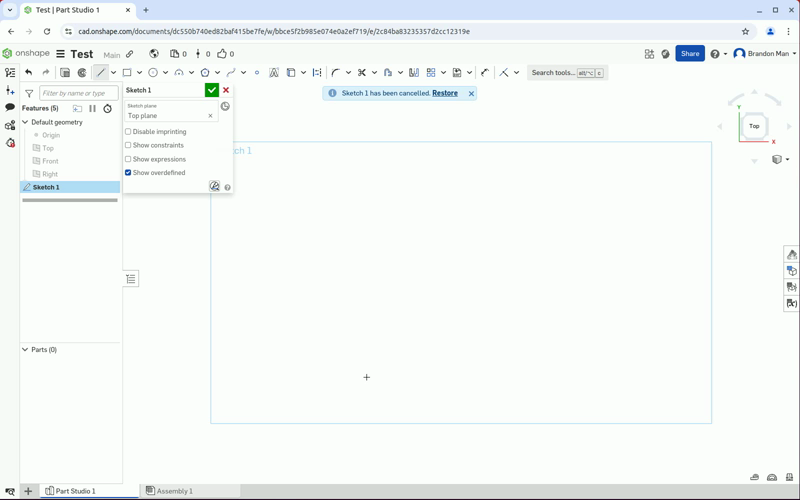
key_up(shift)
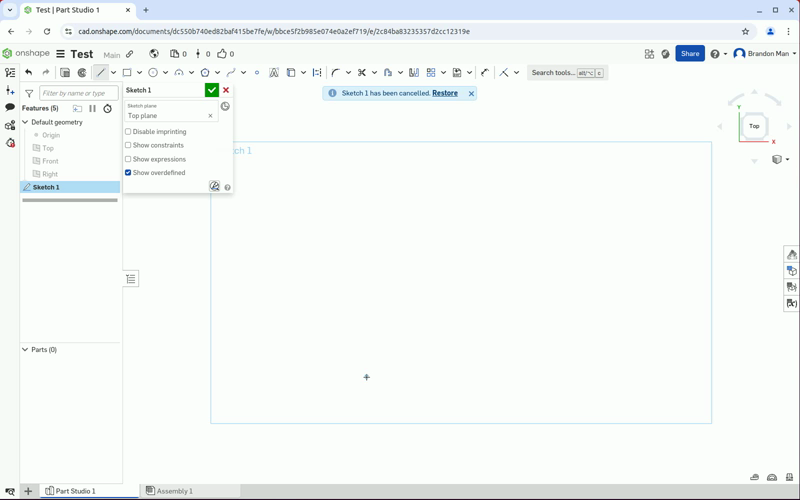
key_down(shift)
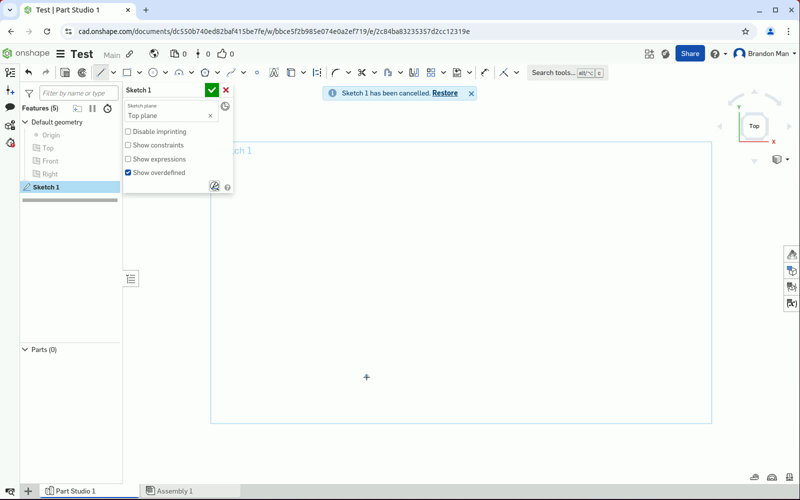
mouse_move(553, 376)
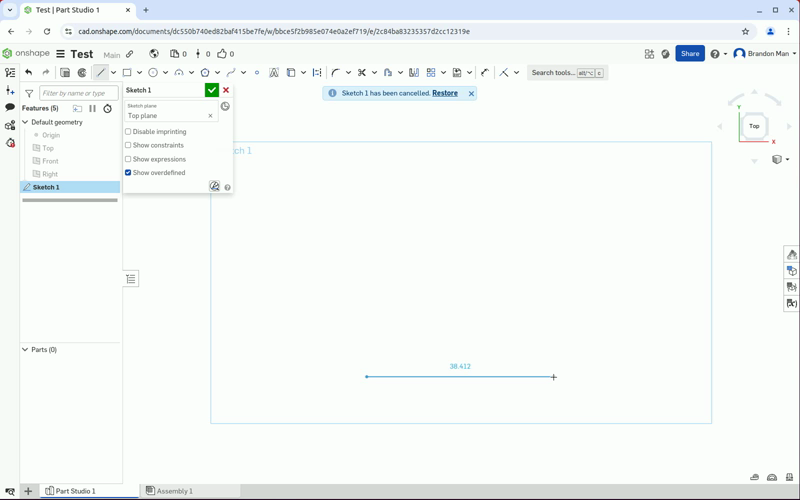
click(553, 376)
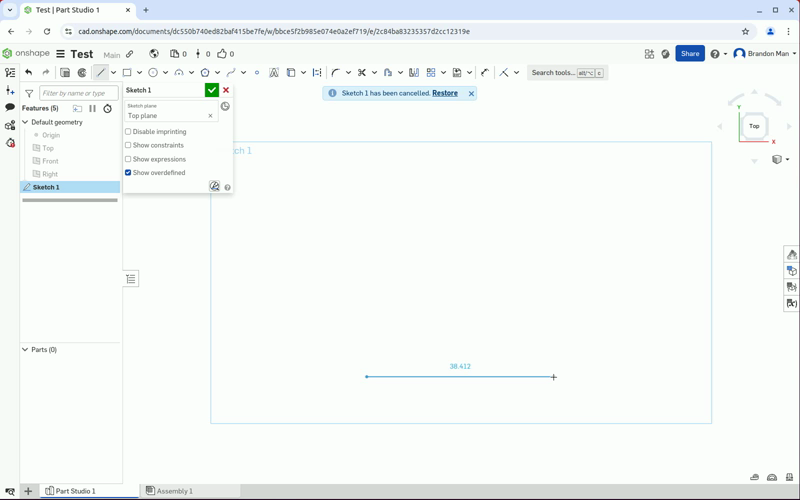
key_up(shift)
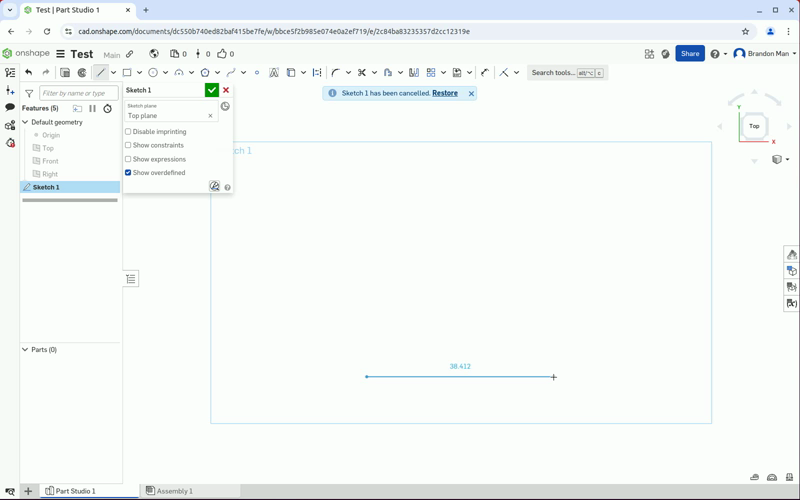
key_down(shift)
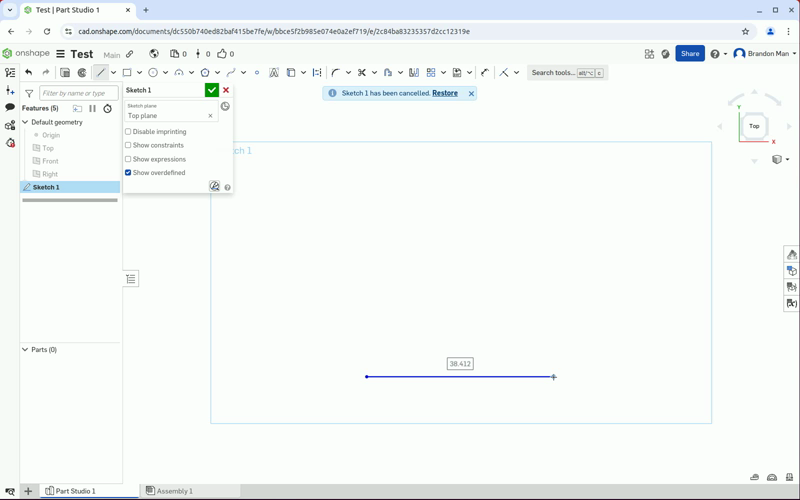
mouse_move(553, 189)
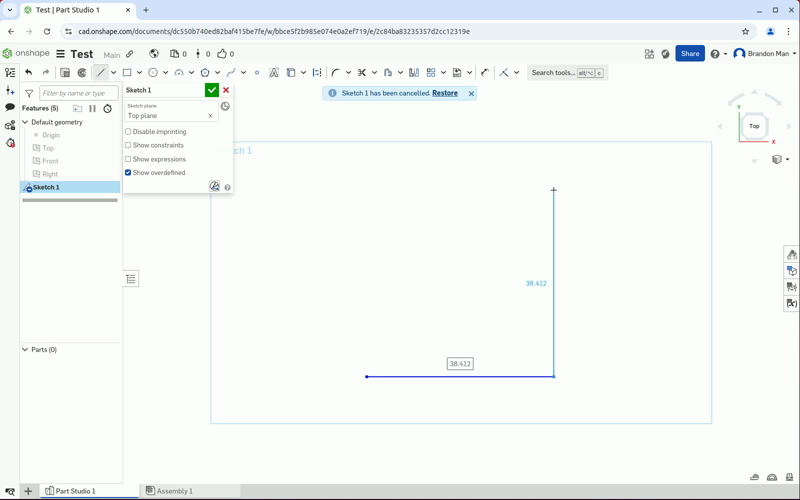
click(553, 189)
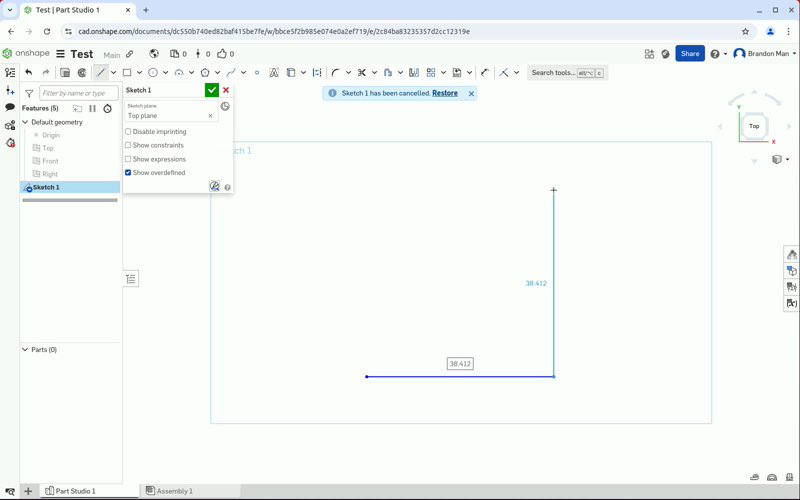
key_up(shift)
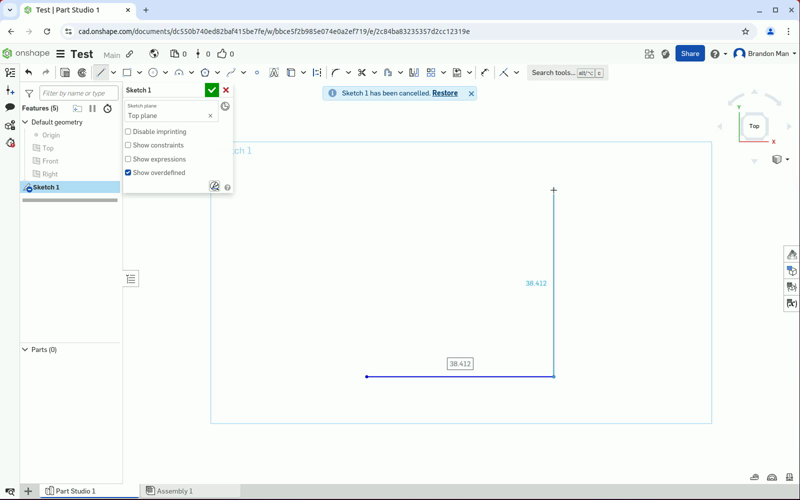
key_down(shift)
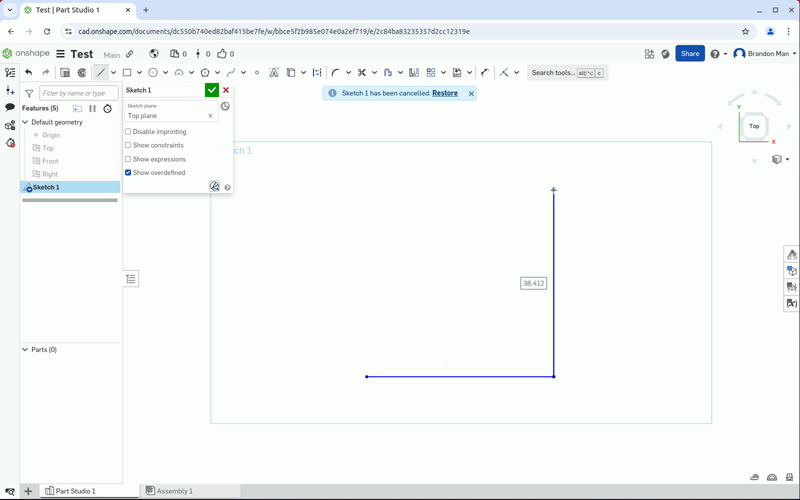
mouse_move(366, 189)
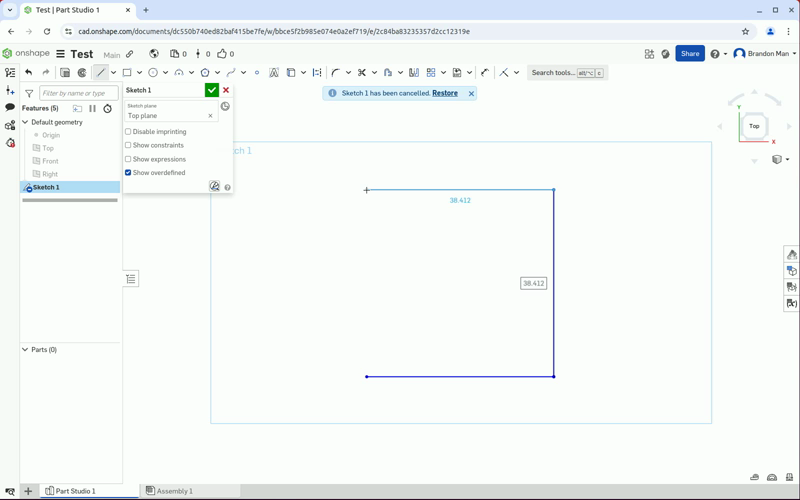
click(366, 189)
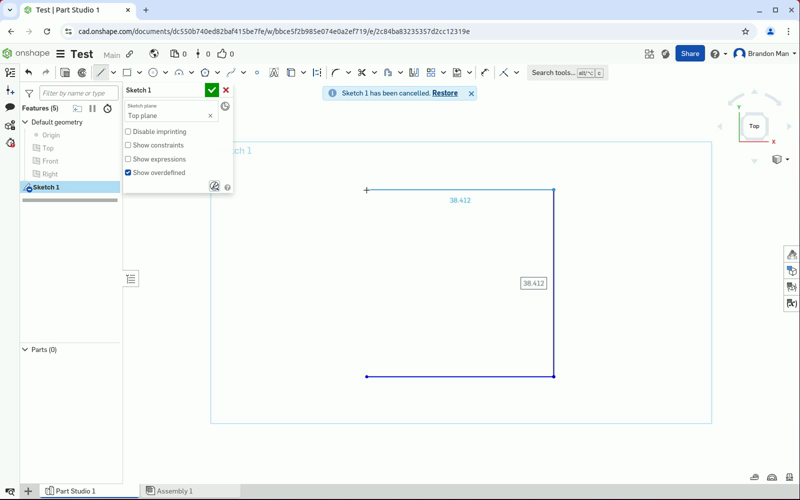
key_up(shift)
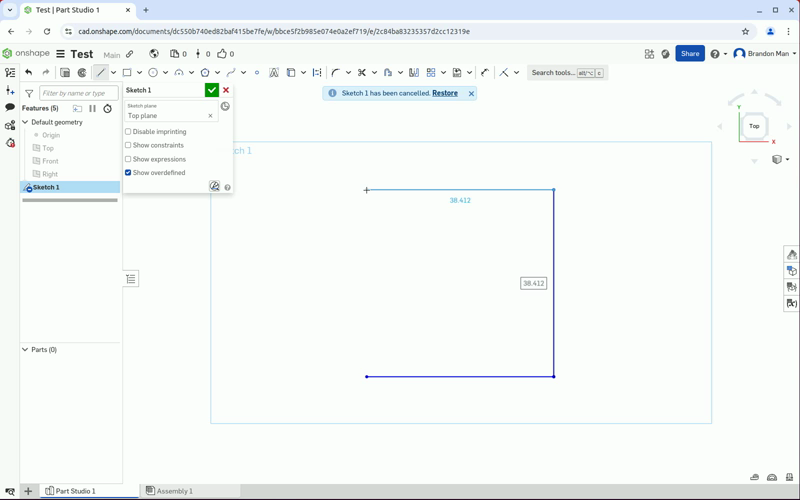
key_down(shift)
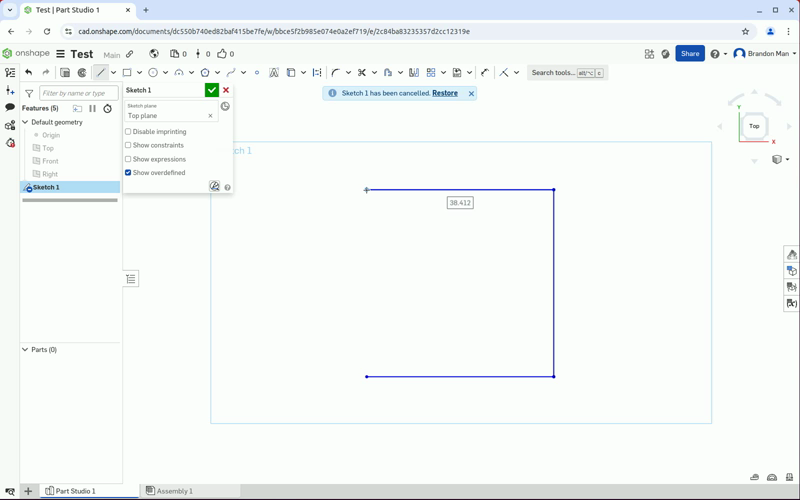
mouse_move(366, 376)
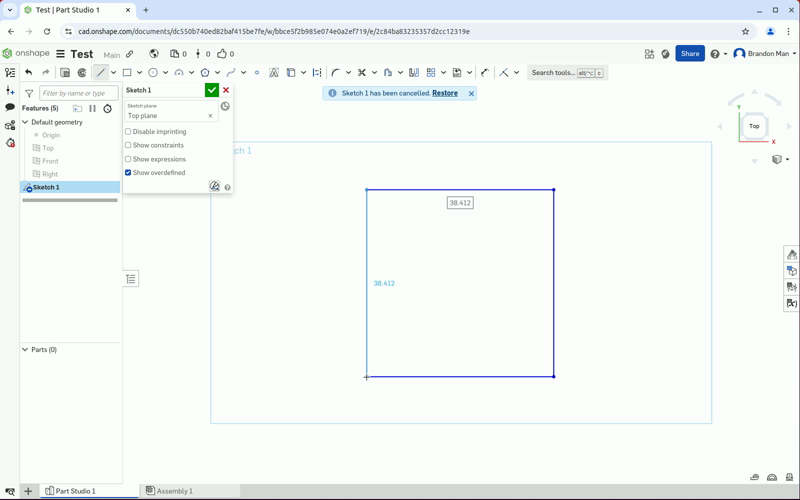
key_up(shift)
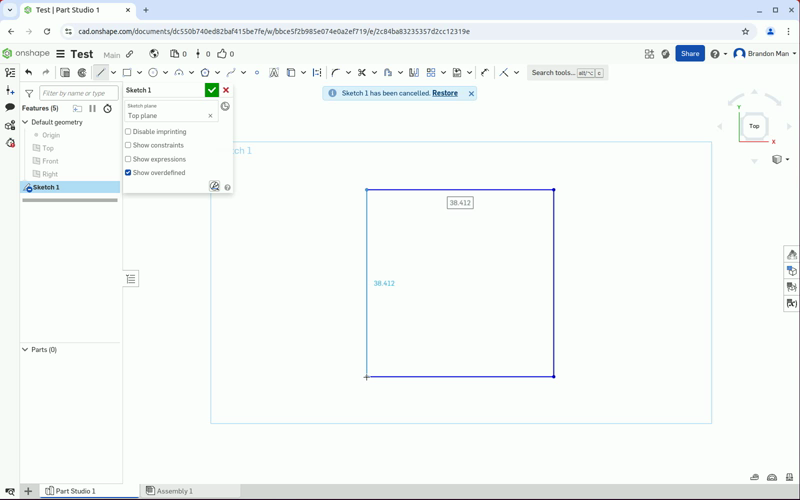
click(366, 376)
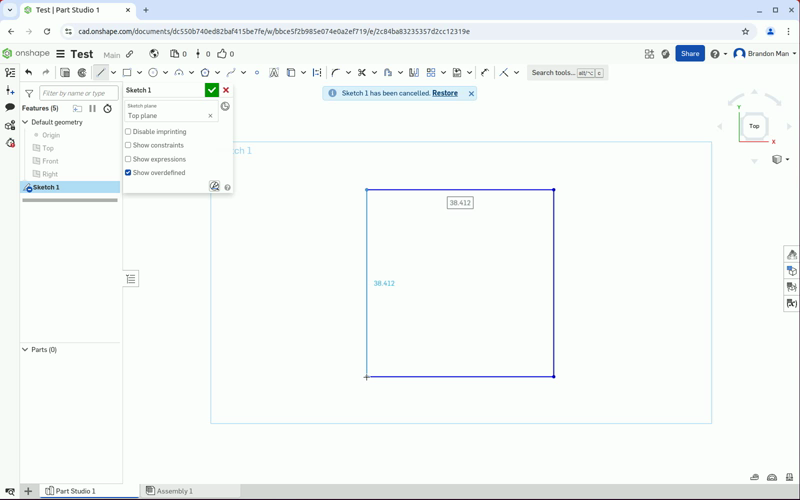
key(esc)
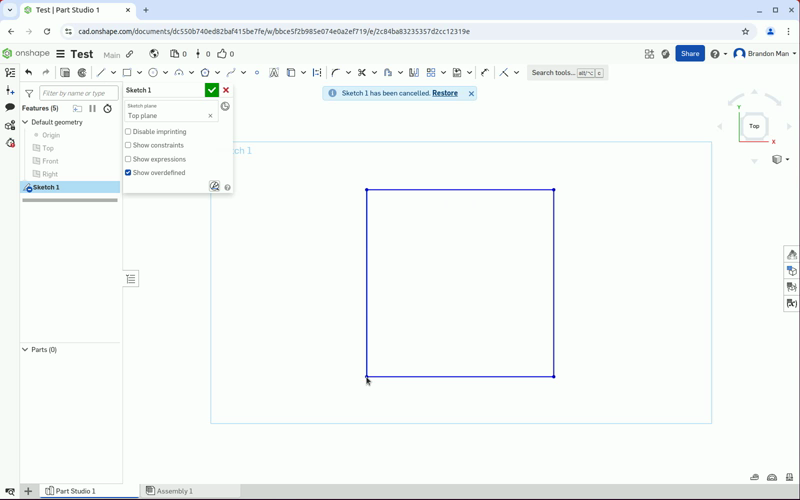
key(c)
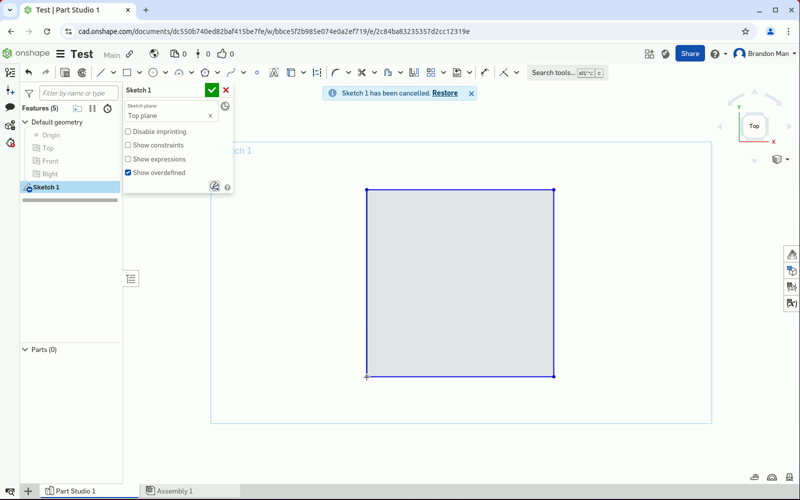
key_down(shift)
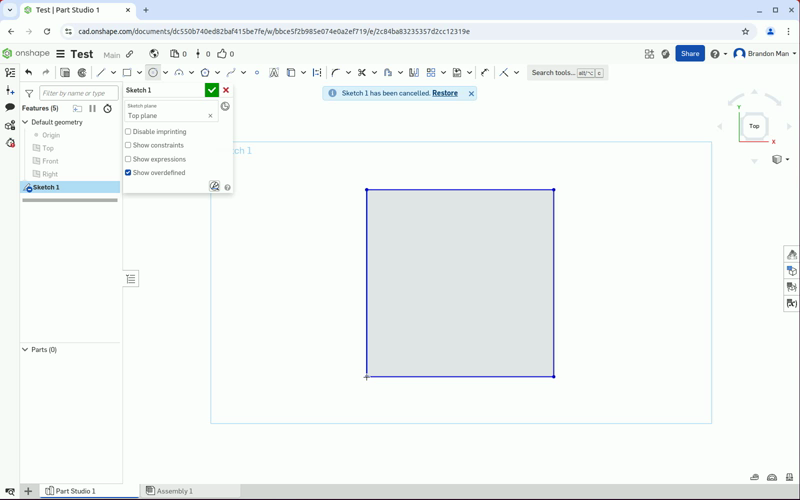
mouse_move(461, 282)
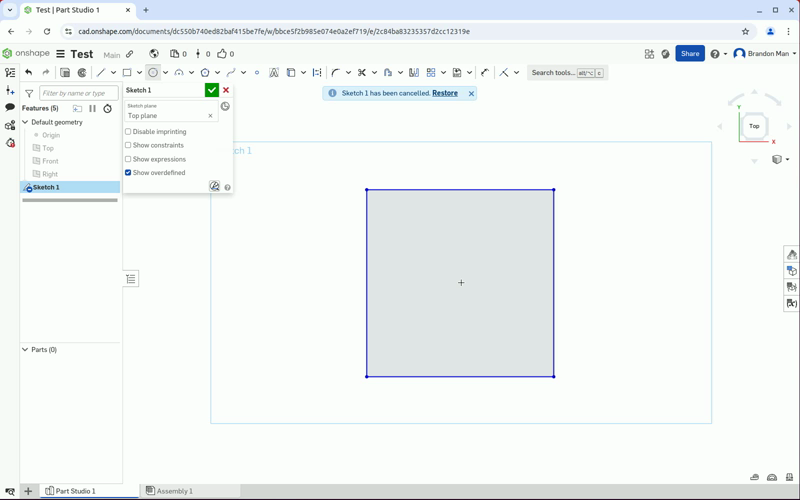
click(461, 282)
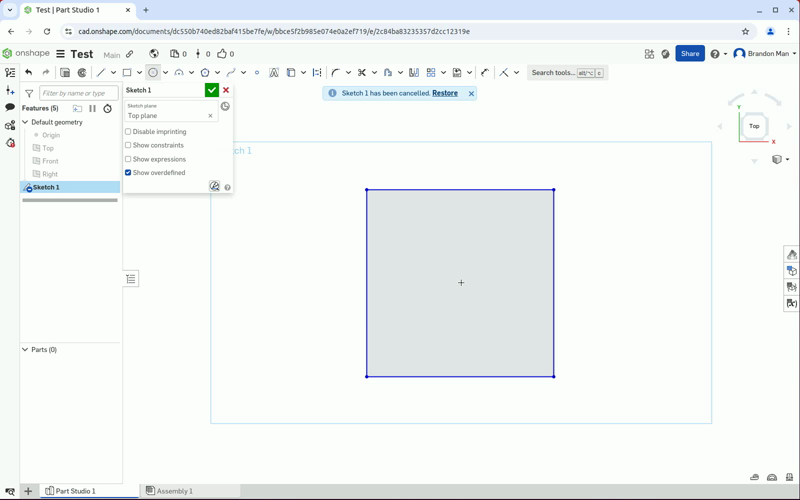
key_up(shift)
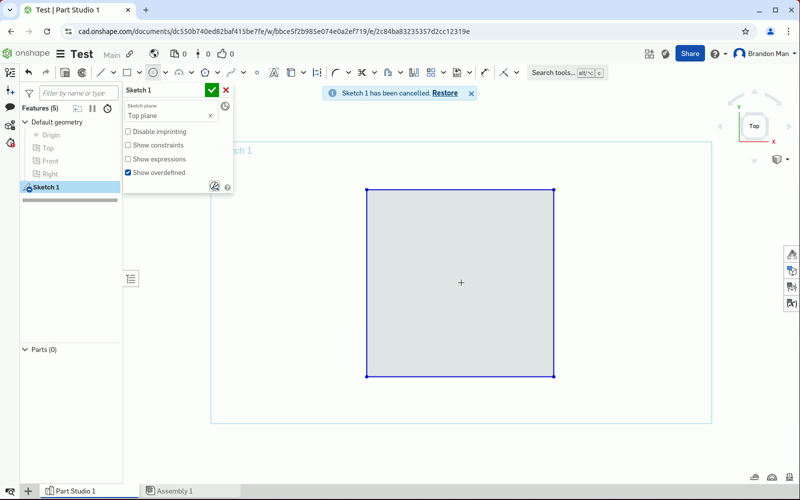
mouse_move(498, 282)
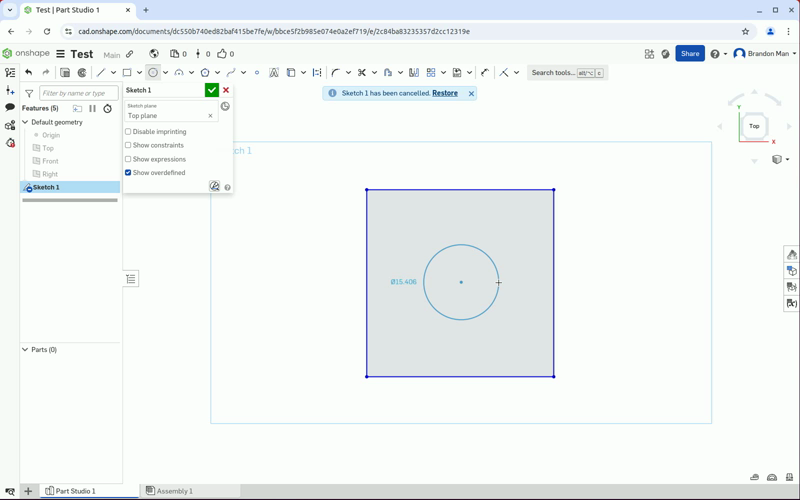
click(498, 282)
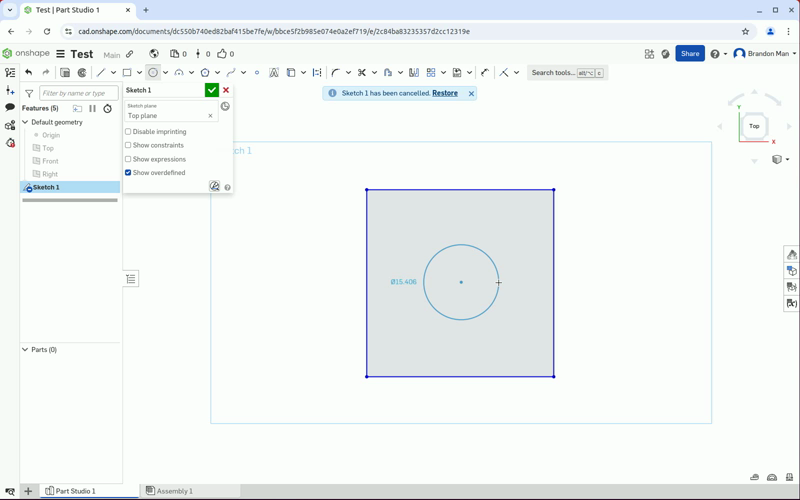
key(esc)
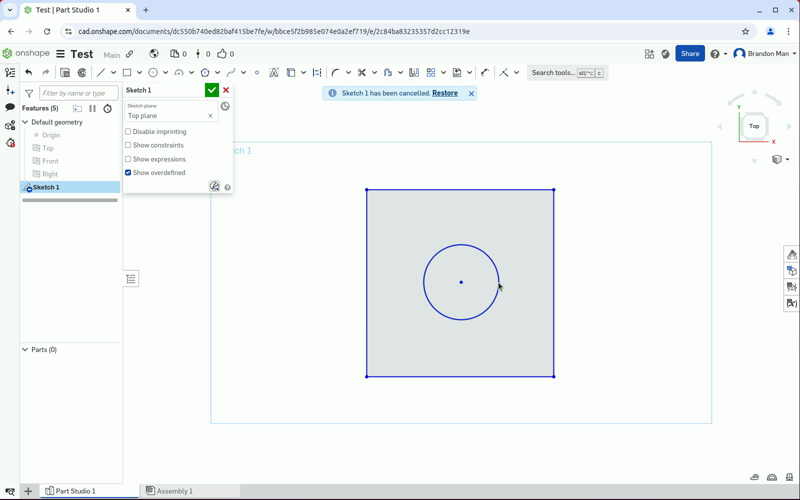
mouse_move(518, 300)
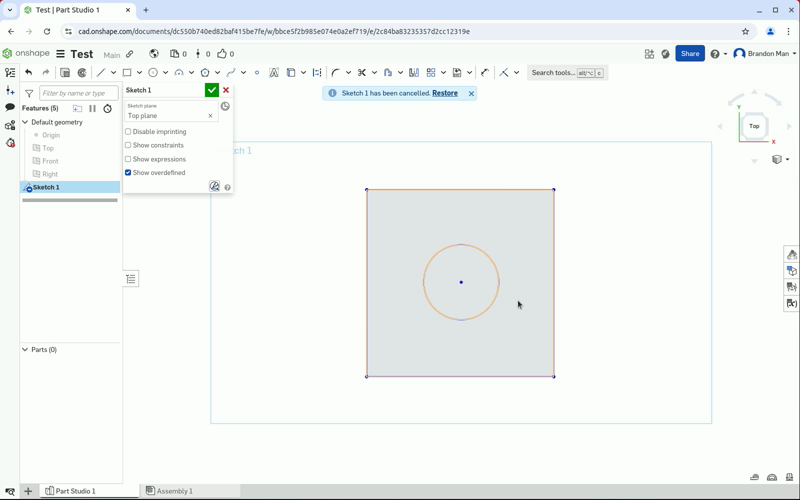
click(518, 300)
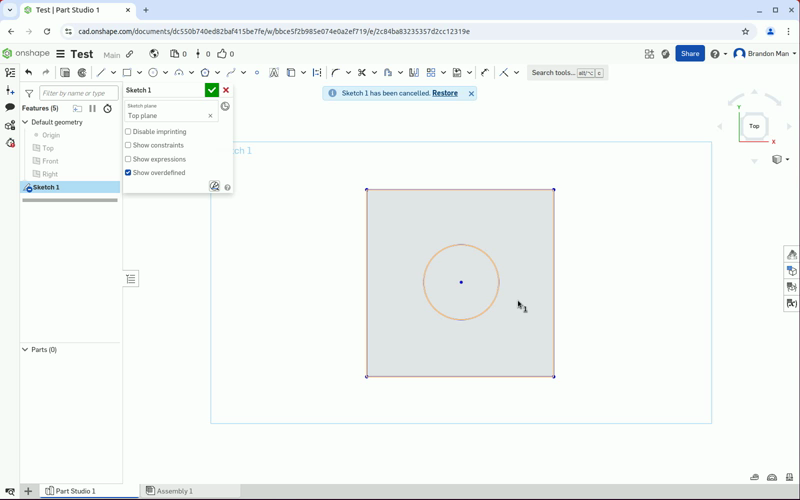
mouse_move(73, 352)
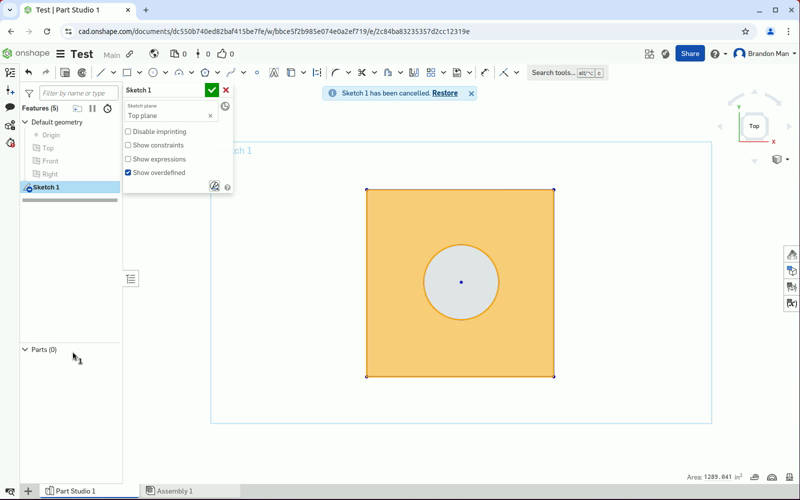
key(shift+y)
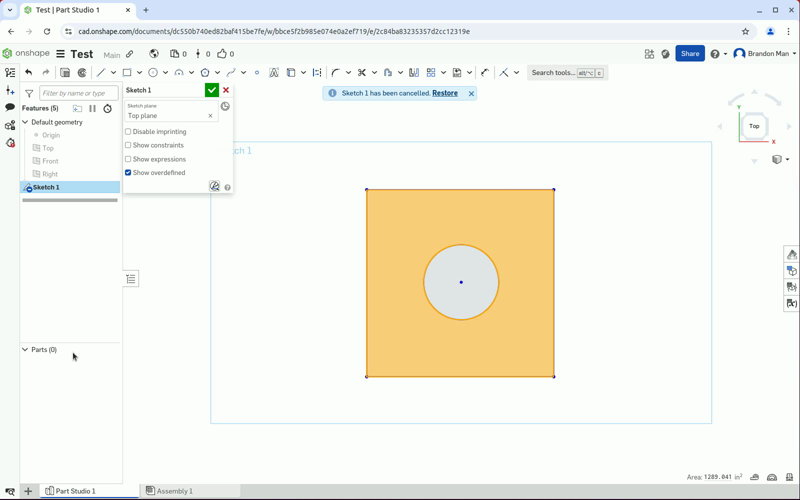
key(shift+e)
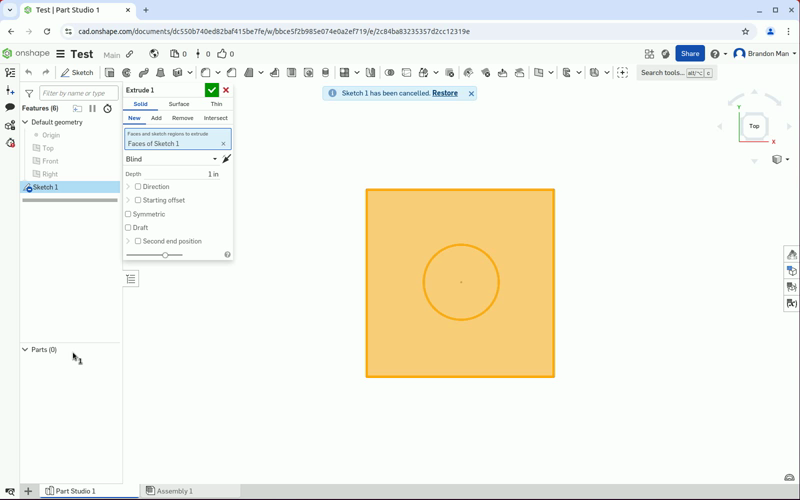
mouse_move(143, 106)
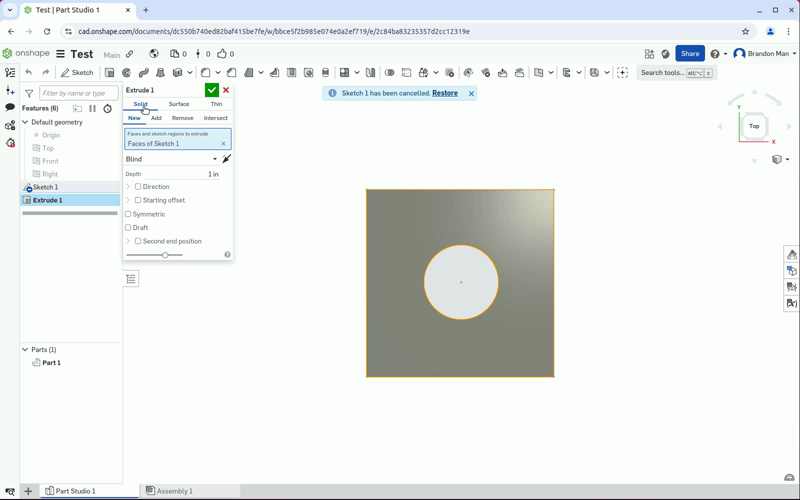
click(143, 106)
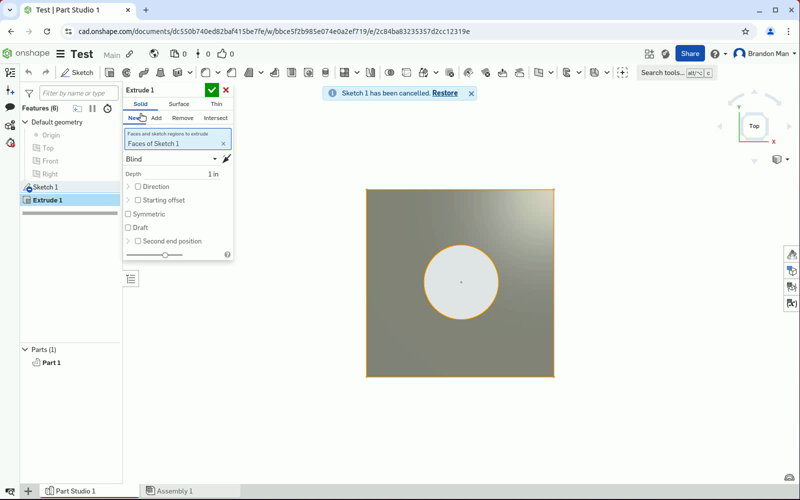
mouse_move(137, 120)
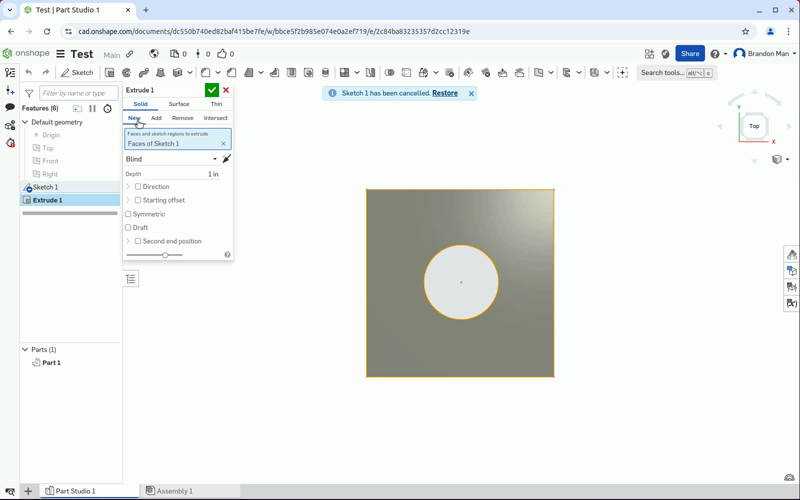
click(137, 120)
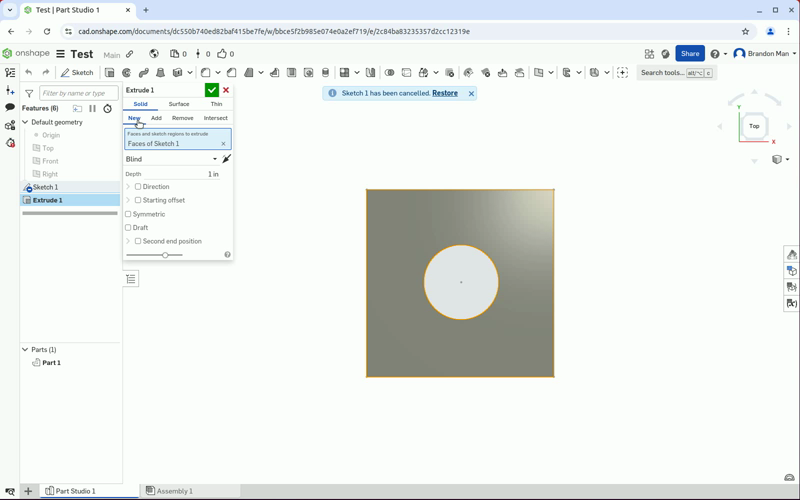
key(tab, 4)
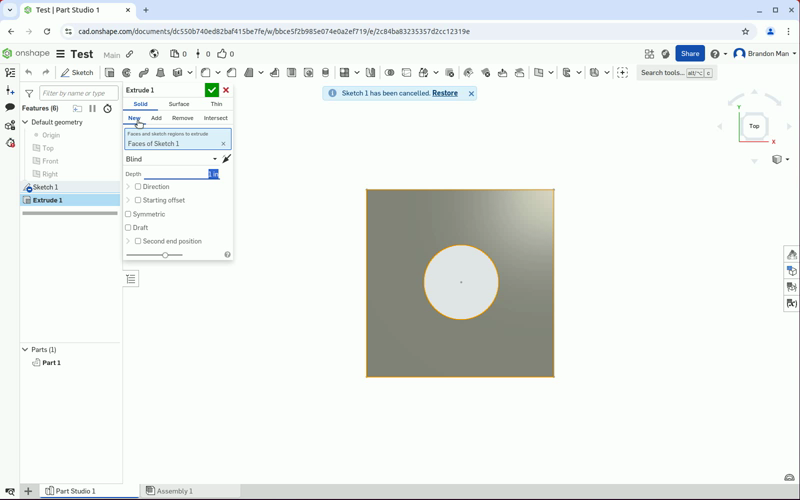
text(11.554)
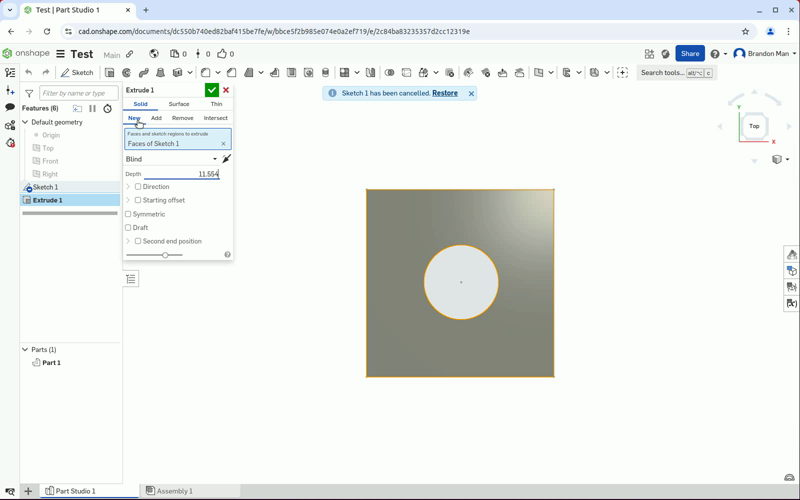
key(enter)
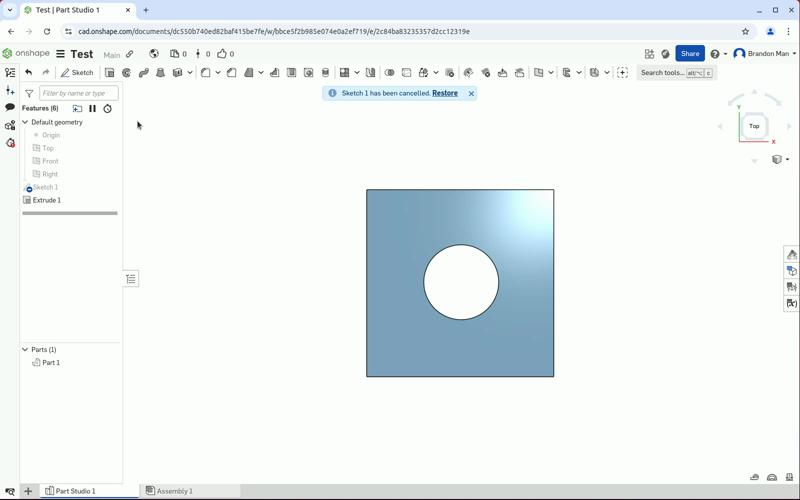
key(shift+h)
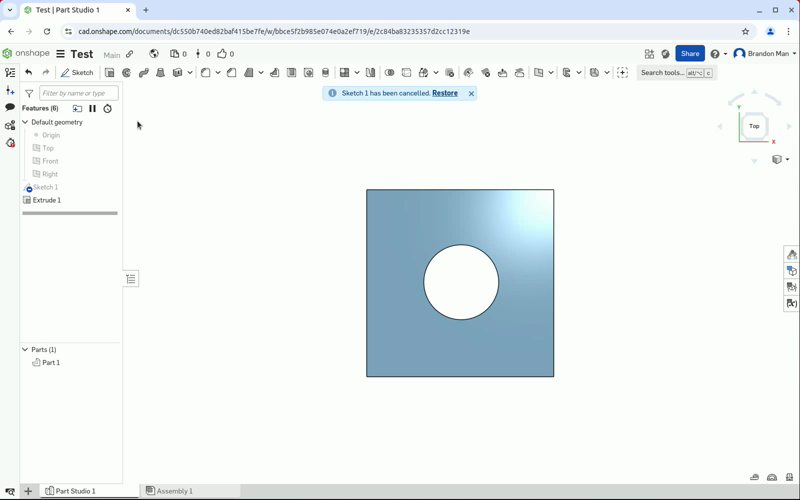
key(shift+h)
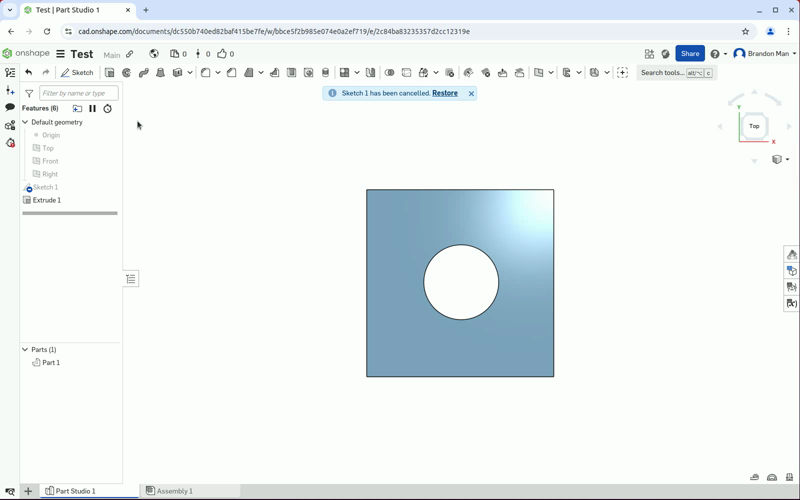
mouse_move(73, 189)
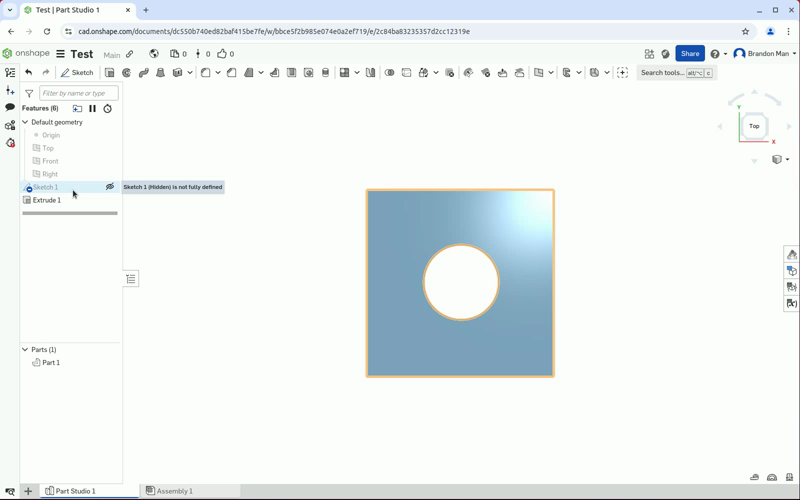
click(73, 189)
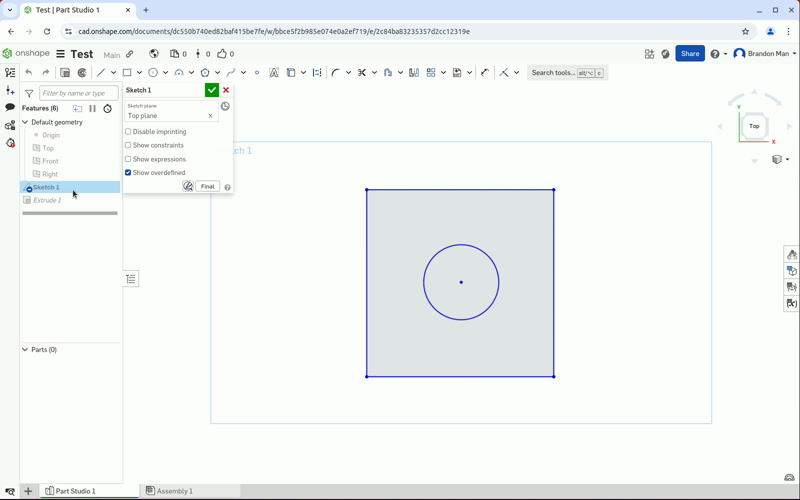
mouse_move(229, 92)
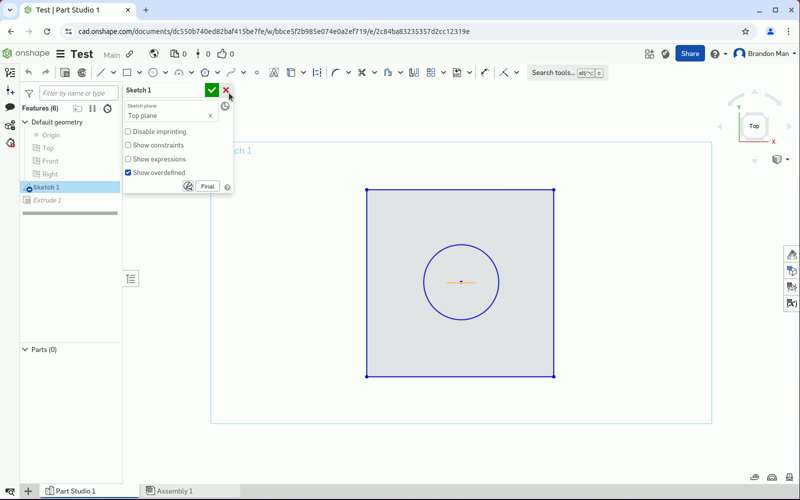
click(229, 92)
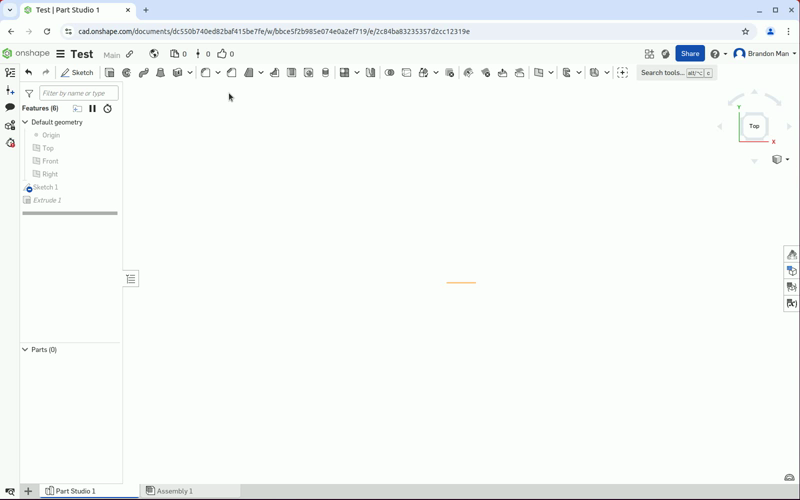
mouse_move(541, 75)
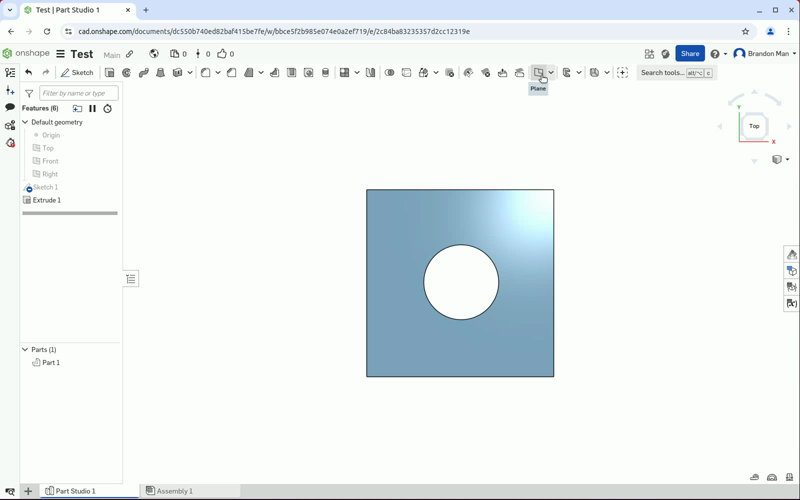
click(541, 75)
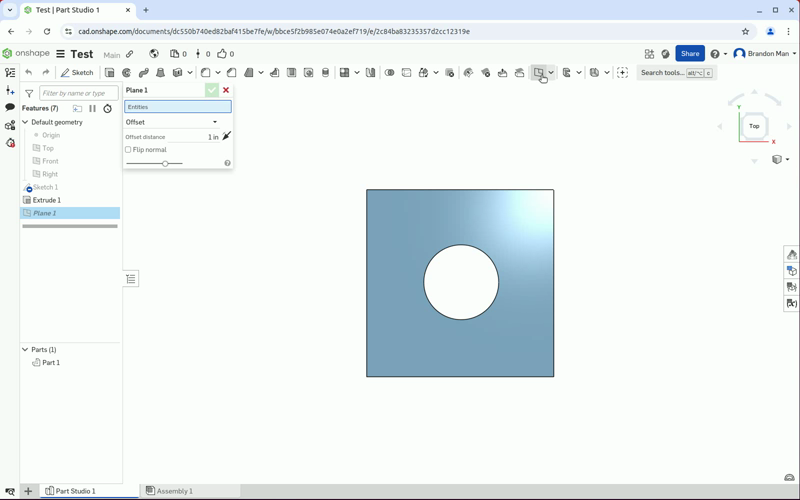
mouse_move(73, 150)
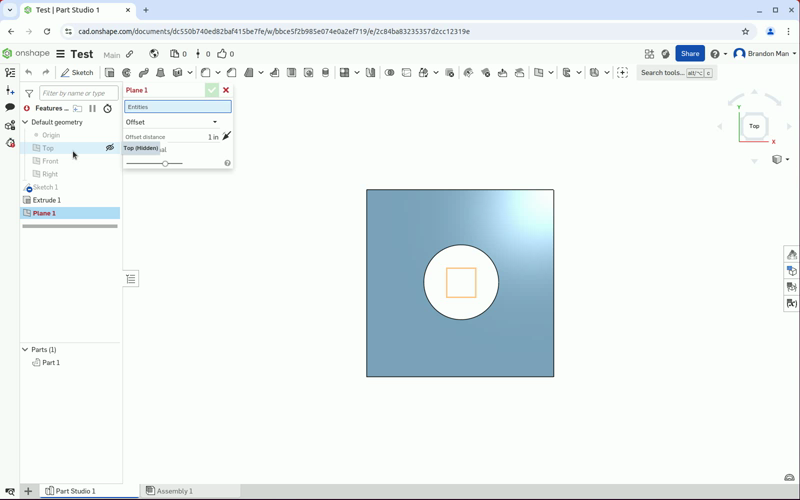
click(73, 150)
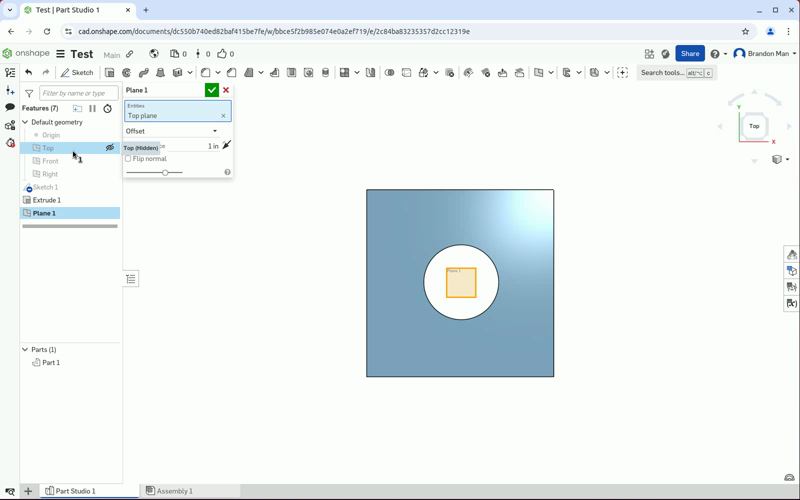
key(tab, 2)
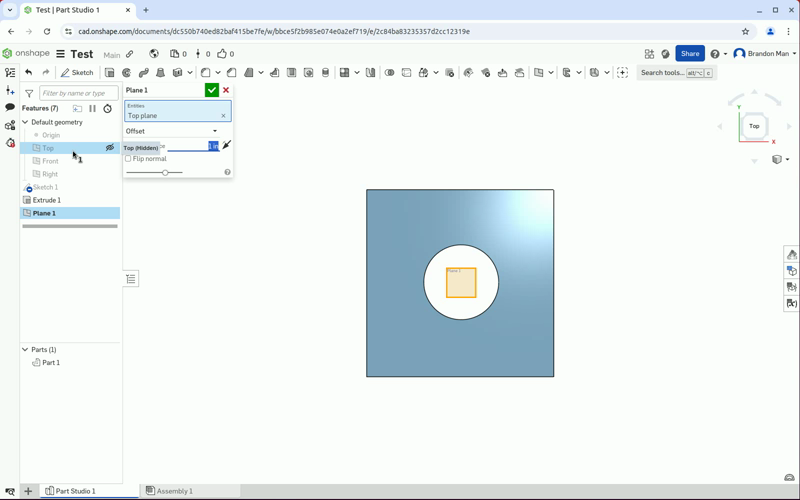
text(11.554)
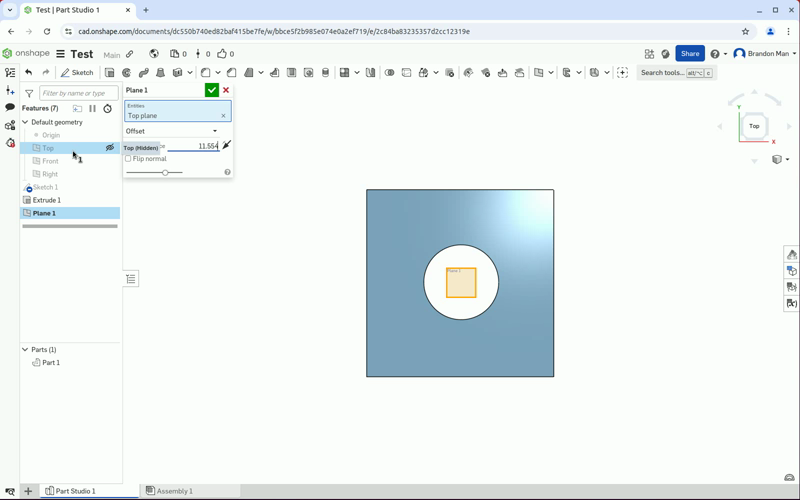
key(enter, 2)
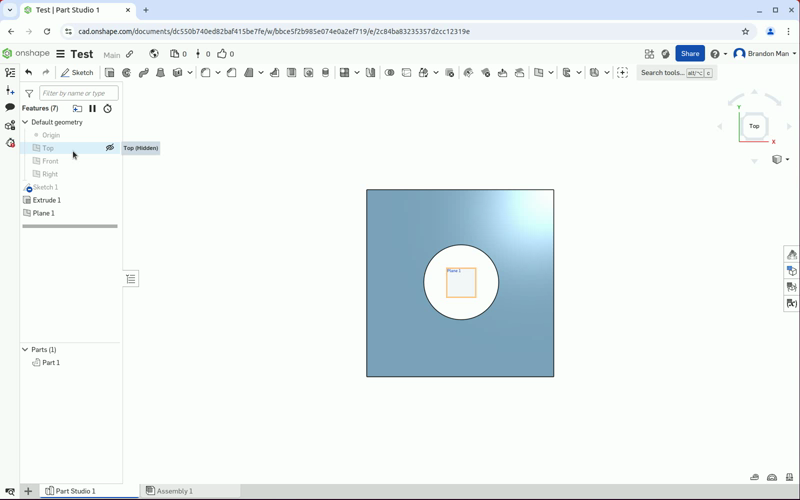
key(shift+s)
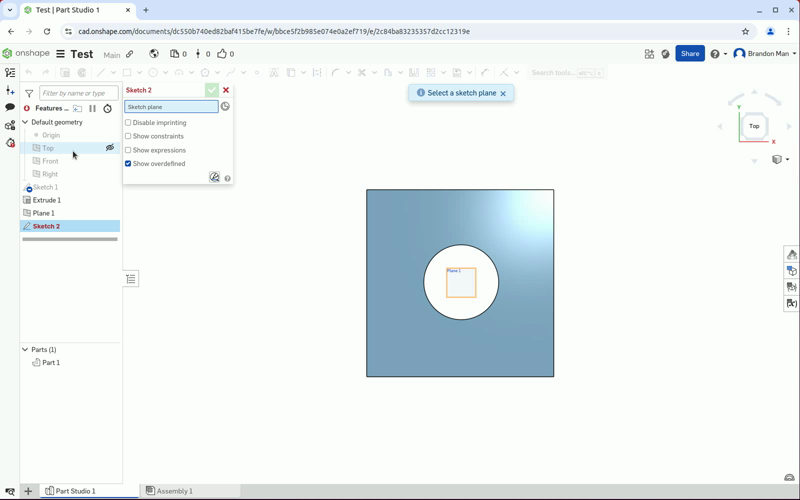
mouse_move(73, 215)
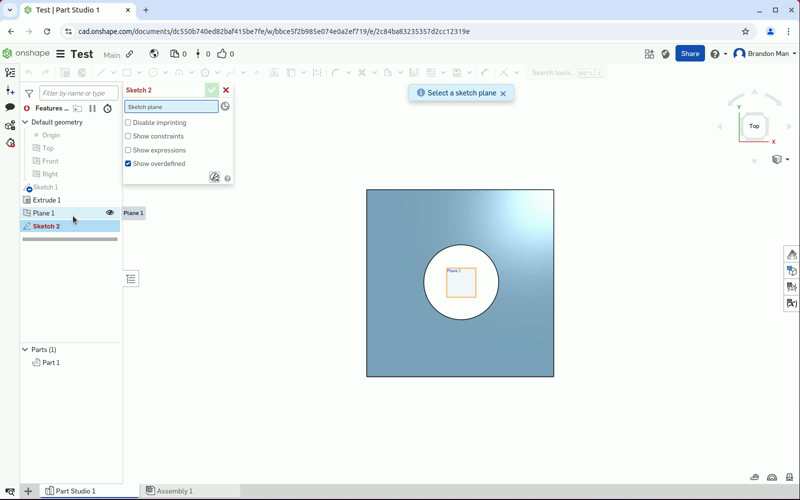
click(73, 215)
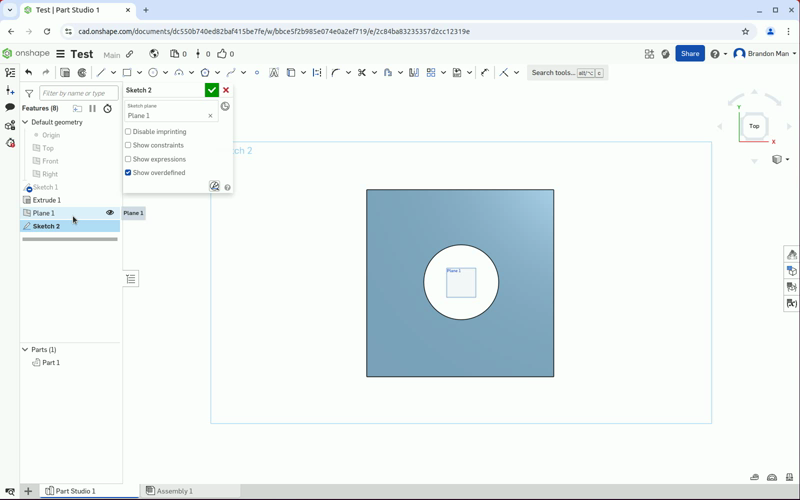
mouse_move(73, 352)
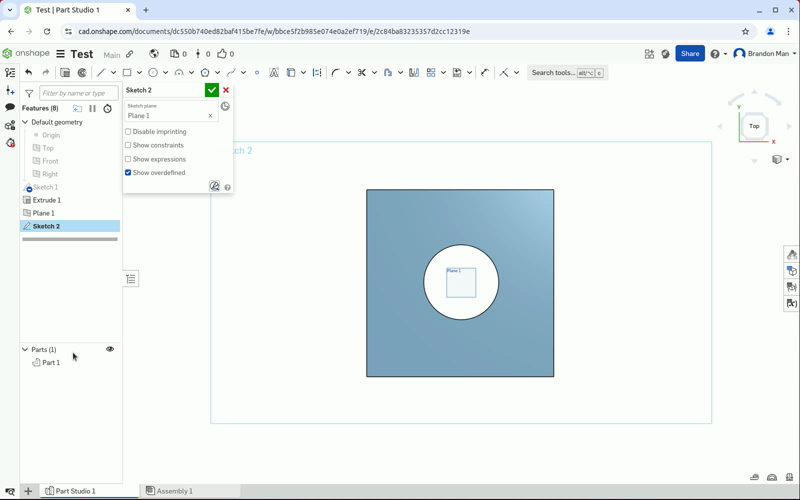
key(y)
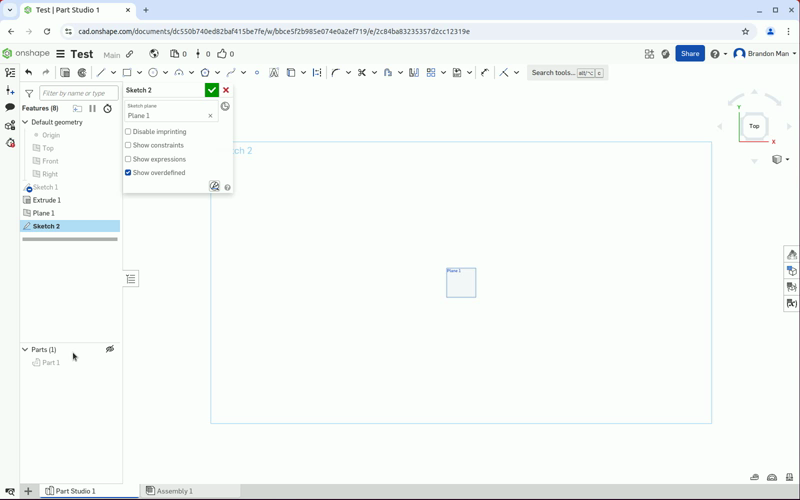
key(l)
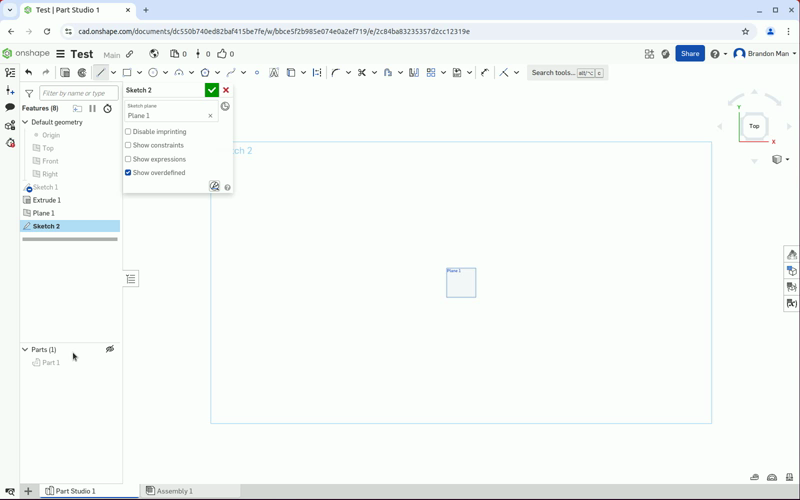
key_down(shift)
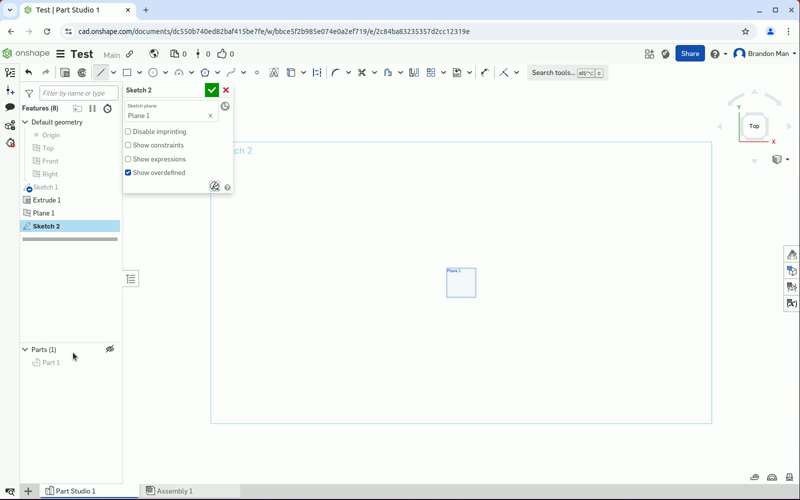
mouse_move(366, 376)
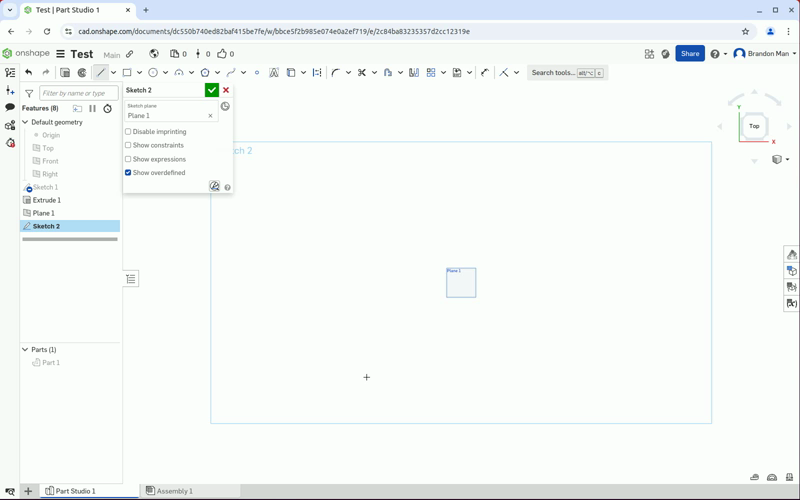
click(366, 376)
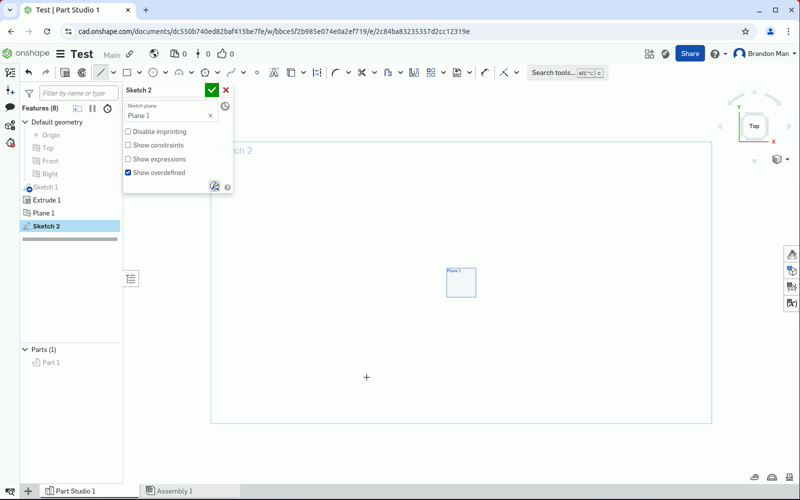
key_up(shift)
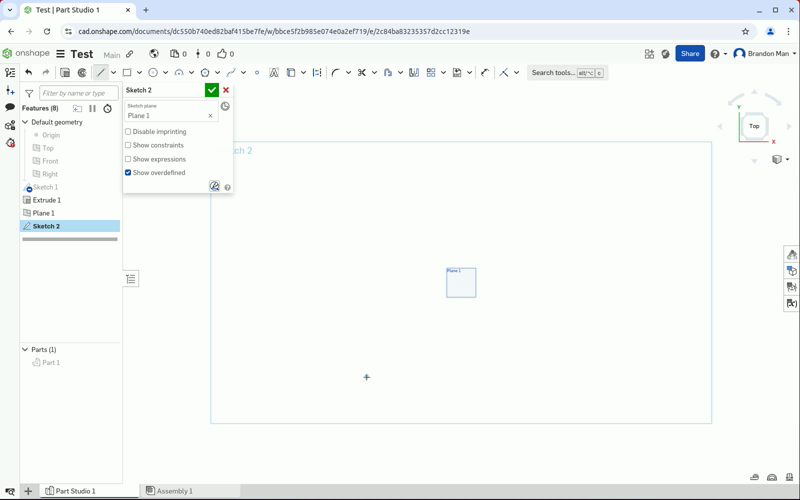
key_down(shift)
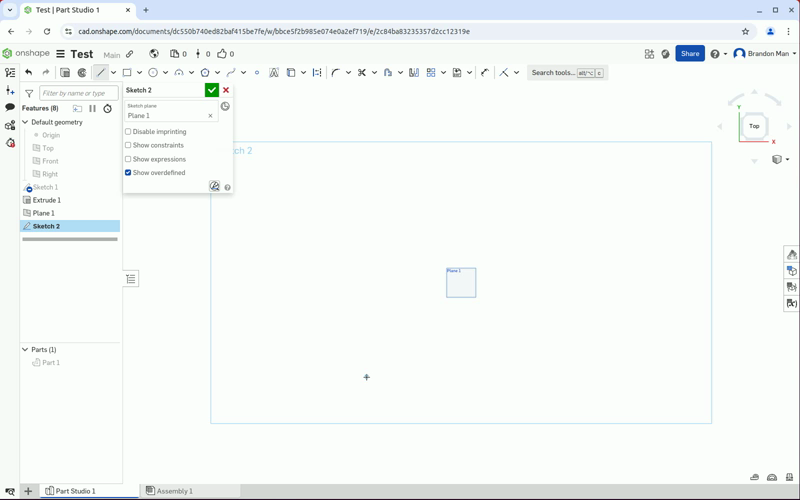
mouse_move(553, 376)
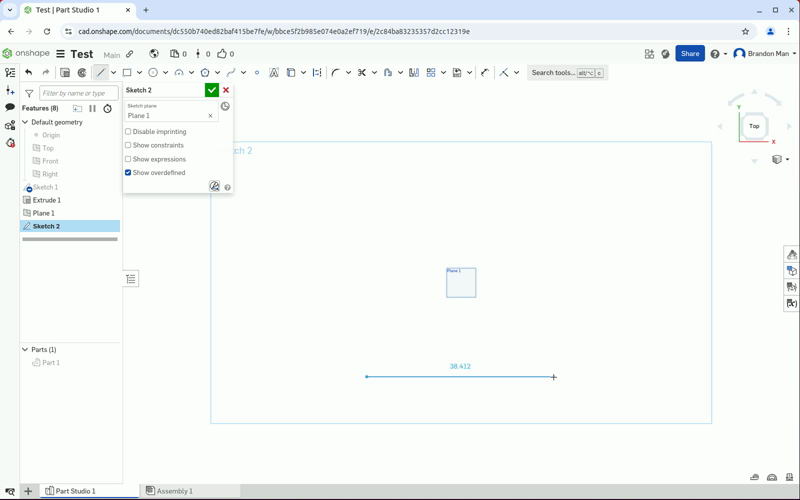
click(553, 376)
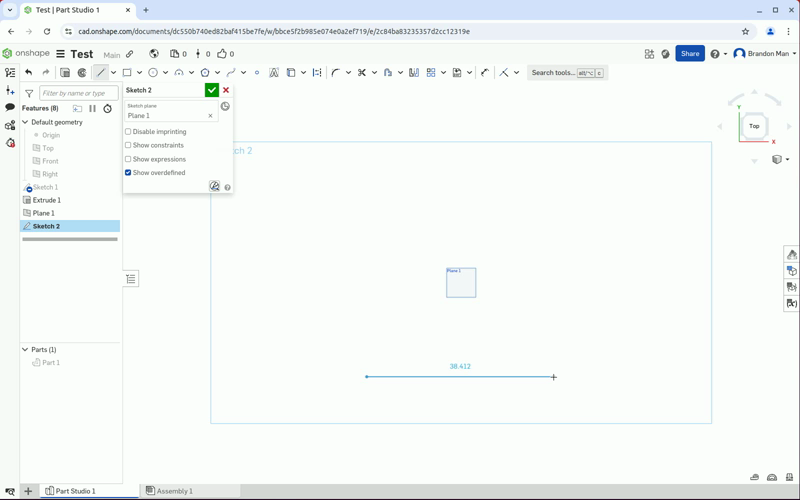
key_up(shift)
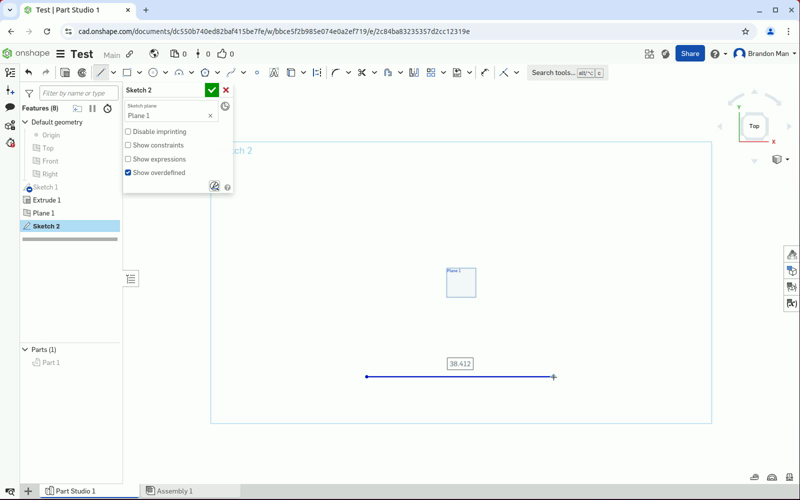
key_down(shift)
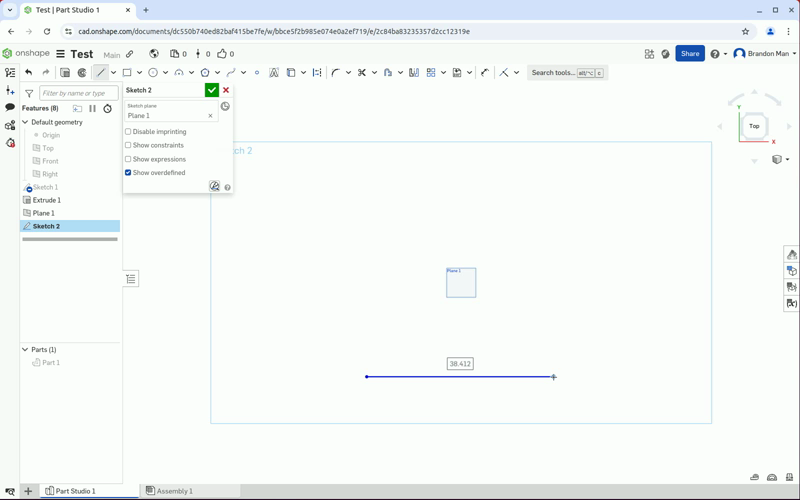
mouse_move(553, 189)
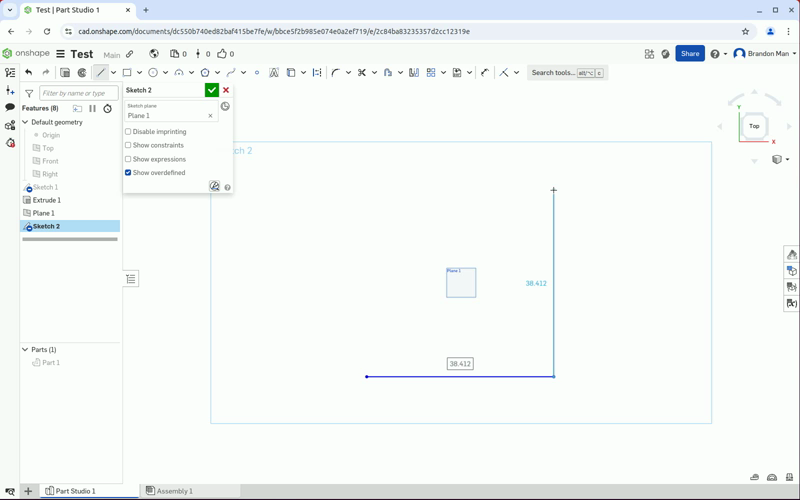
click(553, 189)
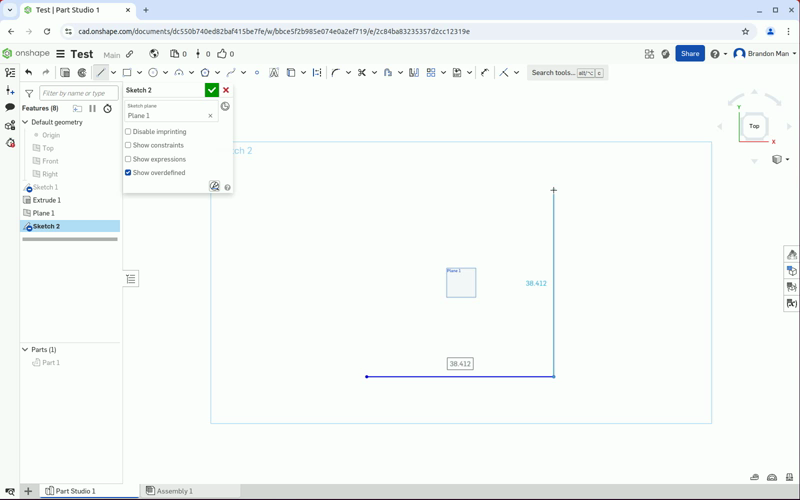
key_up(shift)
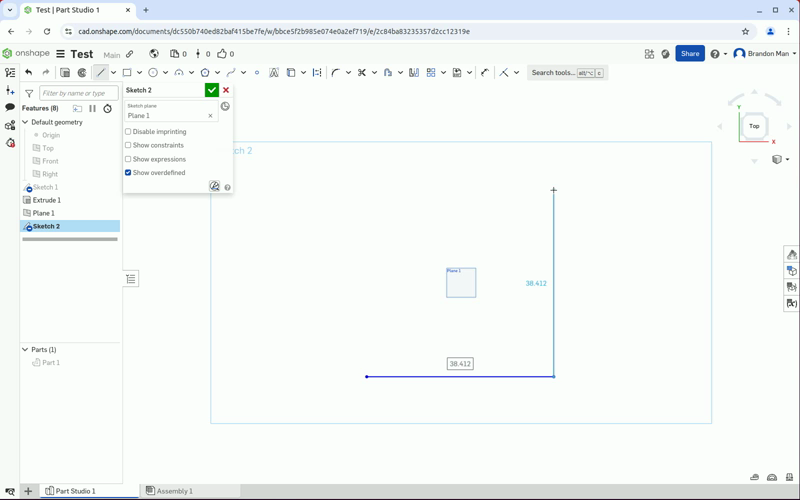
key_down(shift)
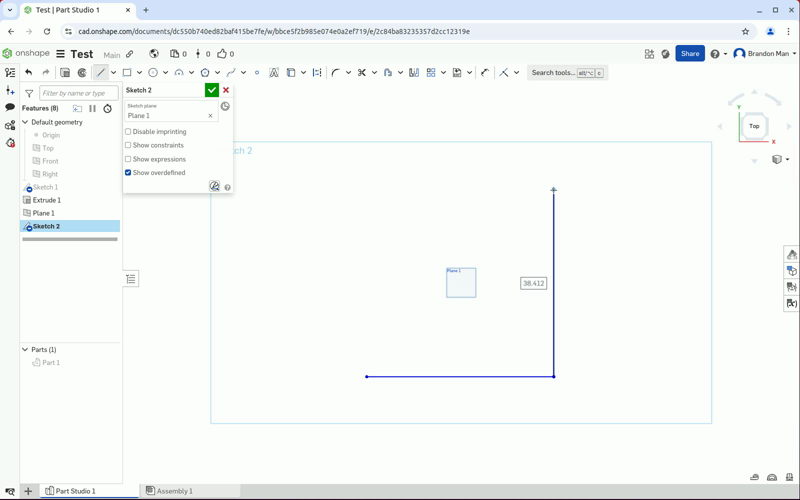
mouse_move(366, 189)
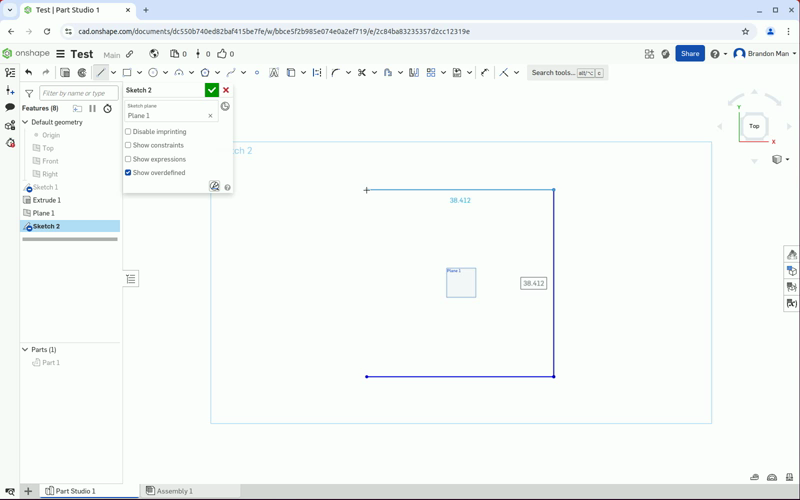
click(366, 189)
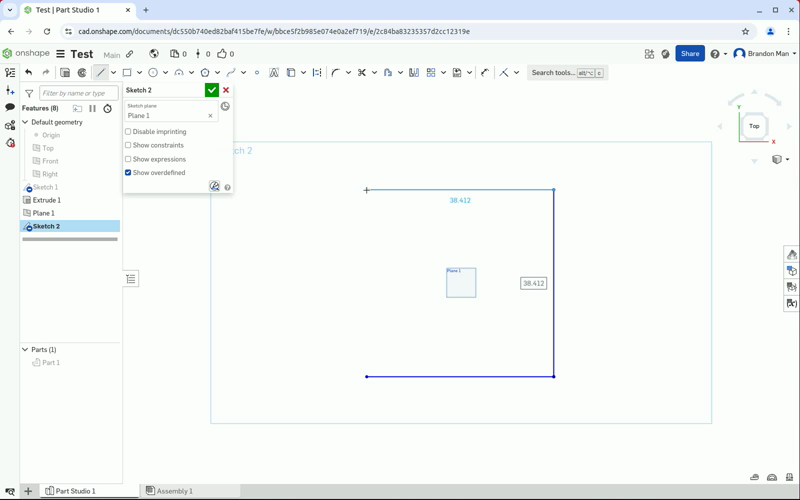
key_up(shift)
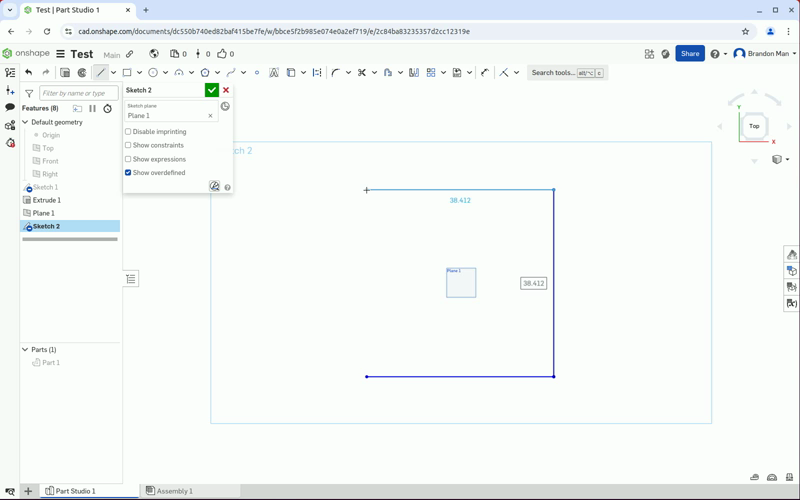
key_down(shift)
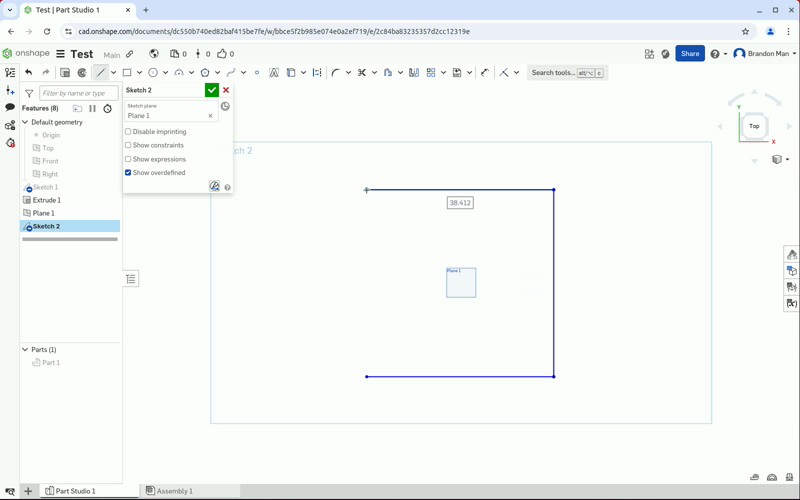
mouse_move(366, 376)
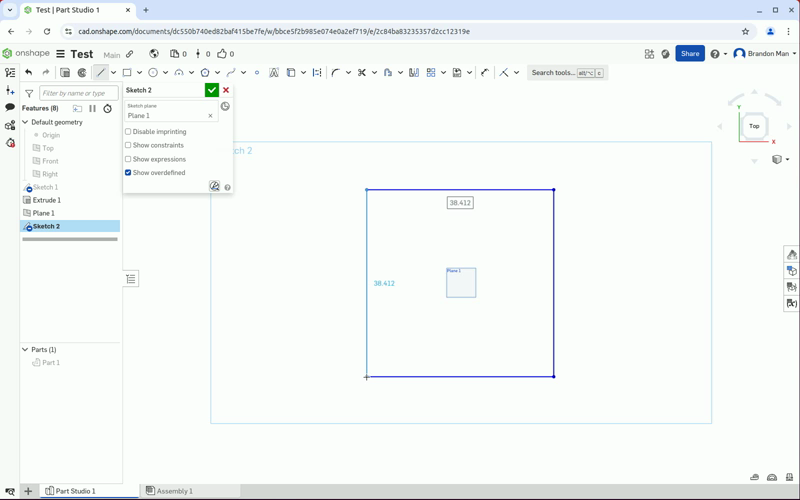
key_up(shift)
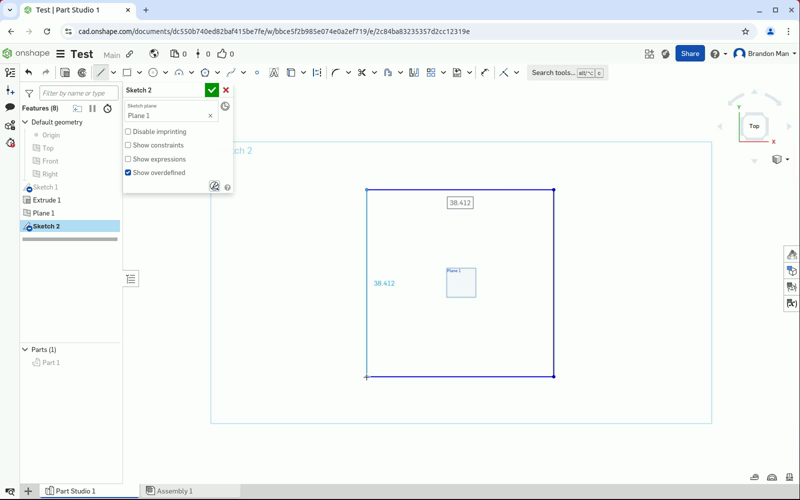
click(366, 376)
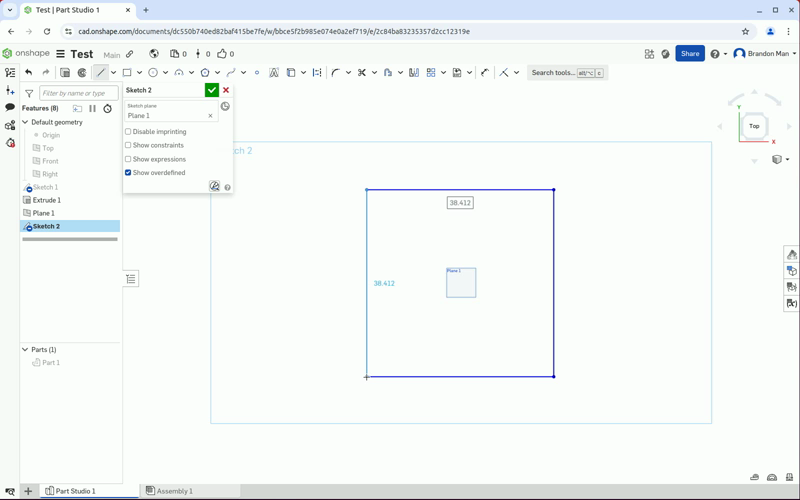
key(esc)
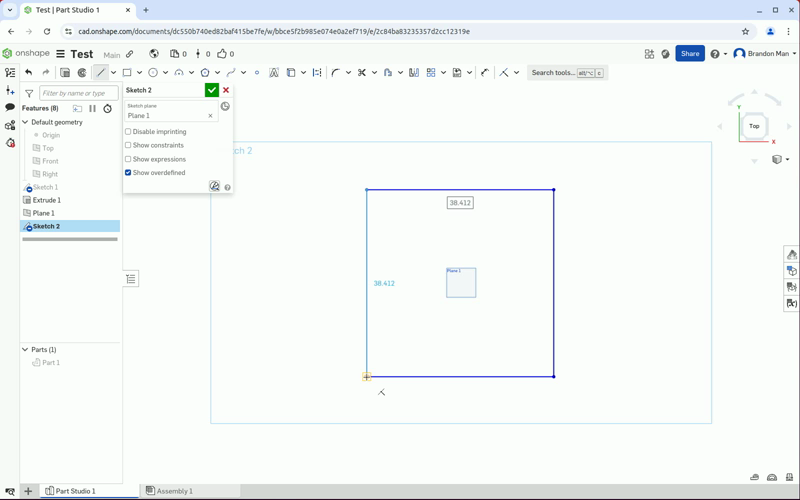
key(c)
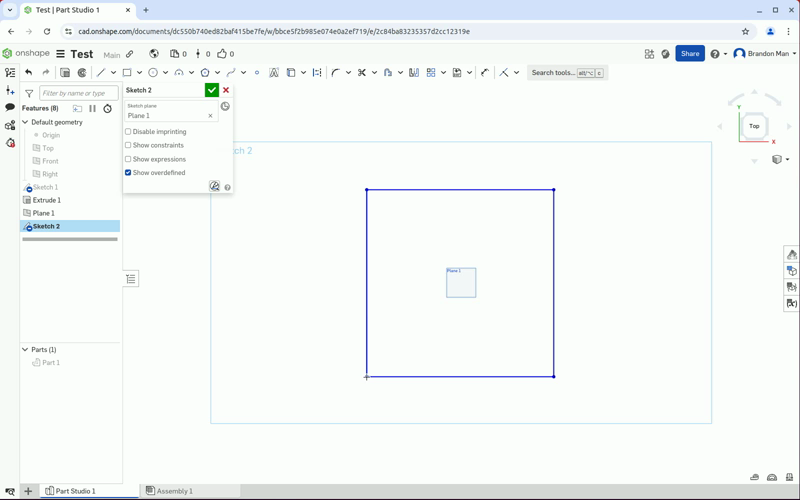
key_down(shift)
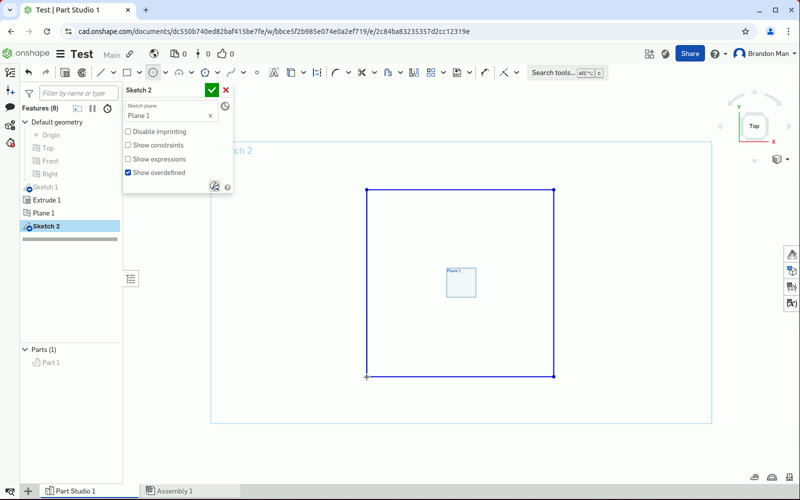
mouse_move(461, 282)
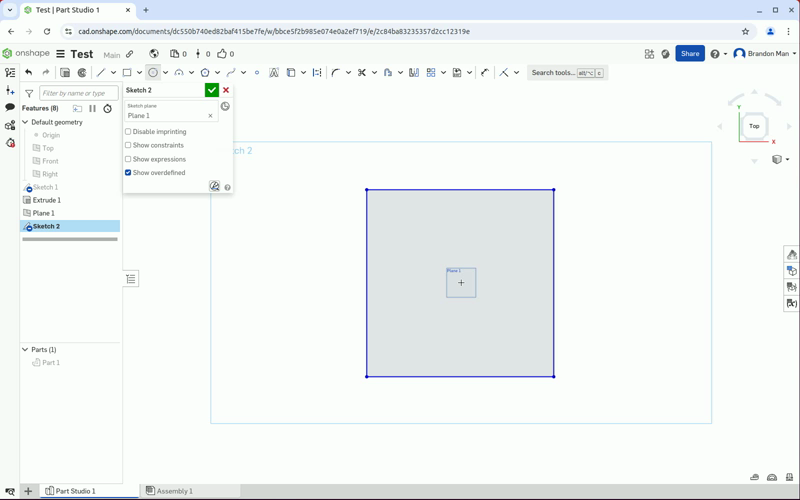
click(461, 282)
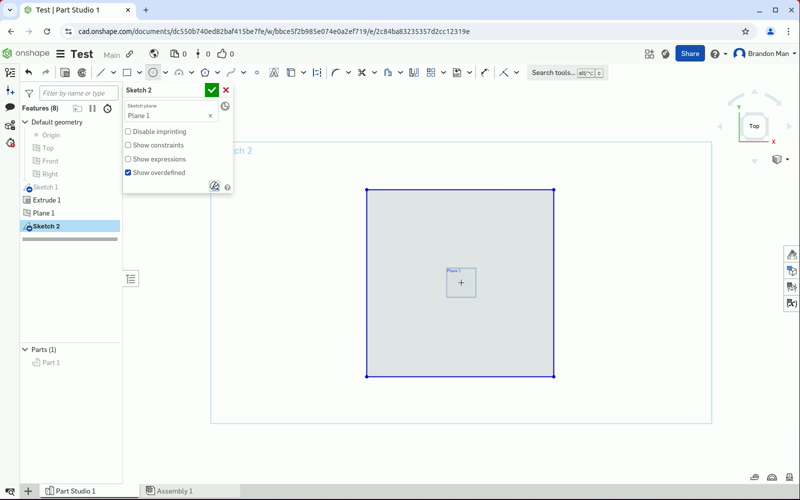
key_up(shift)
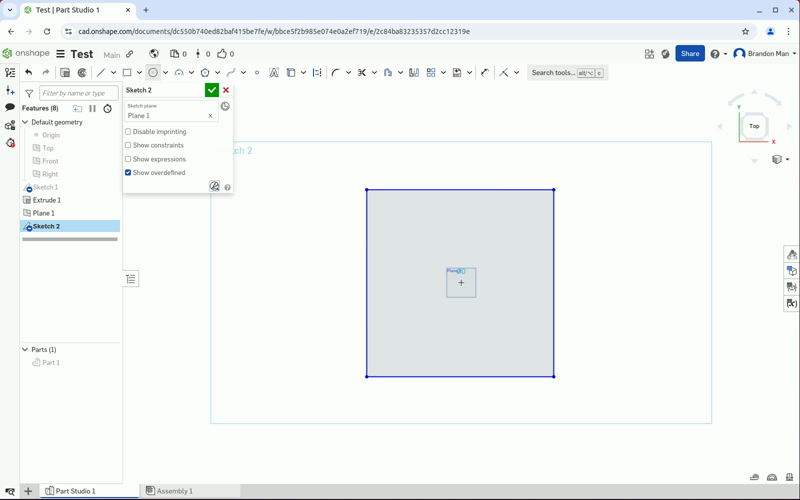
mouse_move(498, 282)
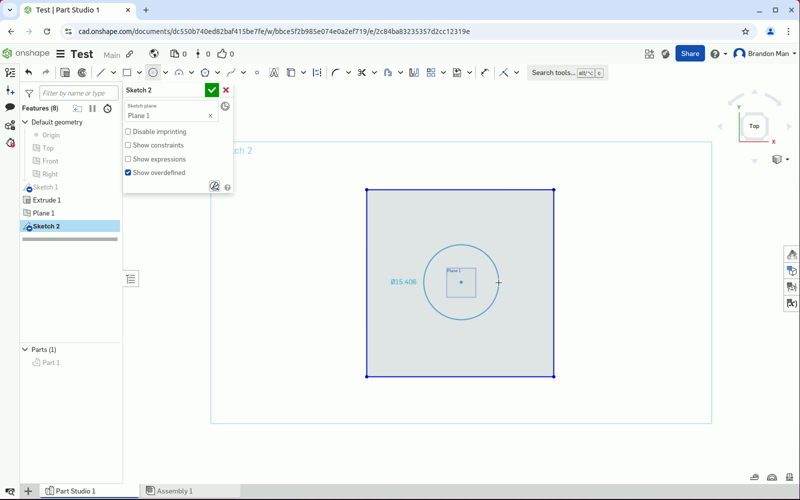
click(498, 282)
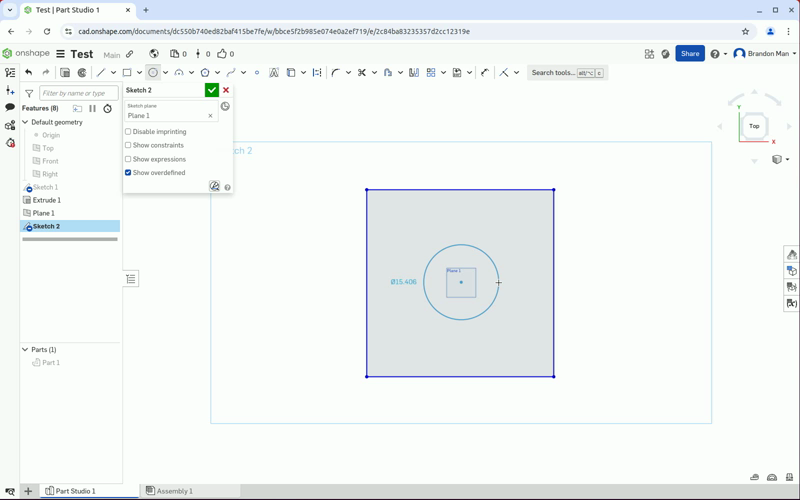
key(esc)
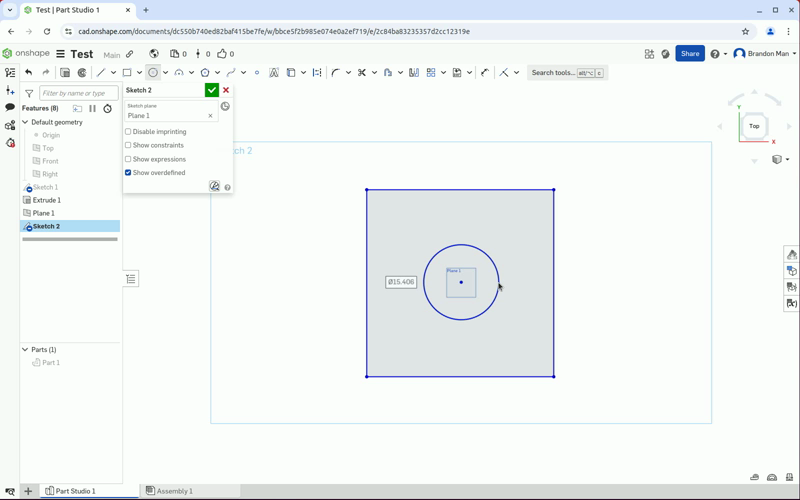
mouse_move(420, 235)
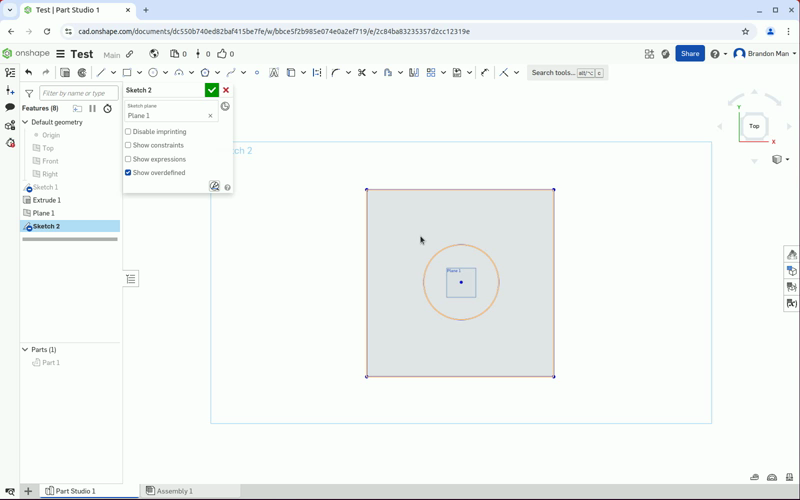
click(420, 235)
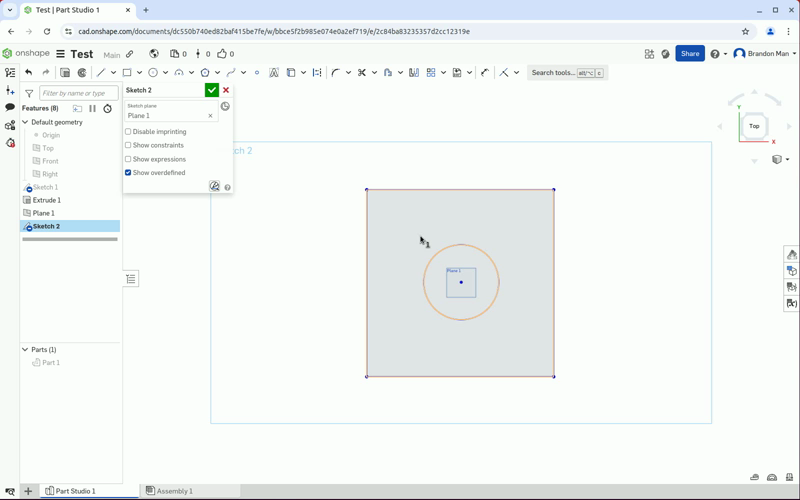
mouse_move(73, 352)
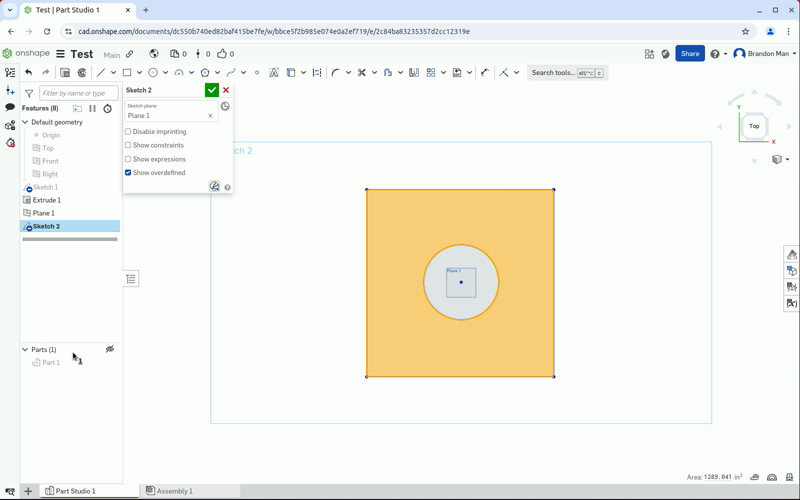
key(shift+y)
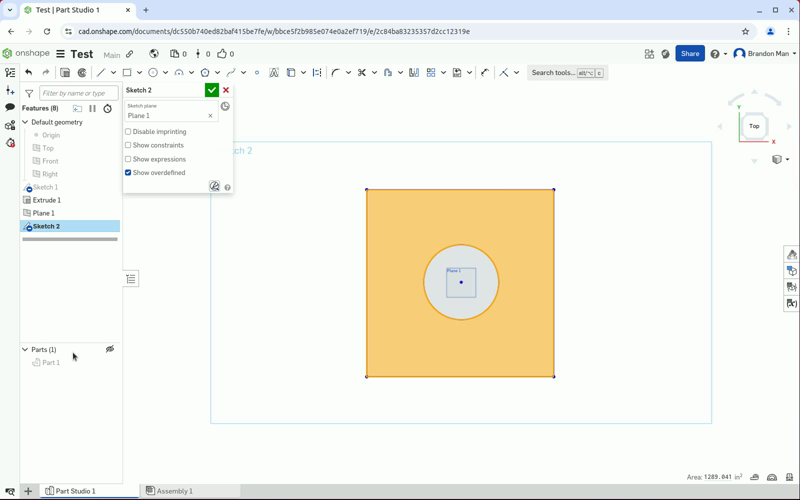
key(shift+e)
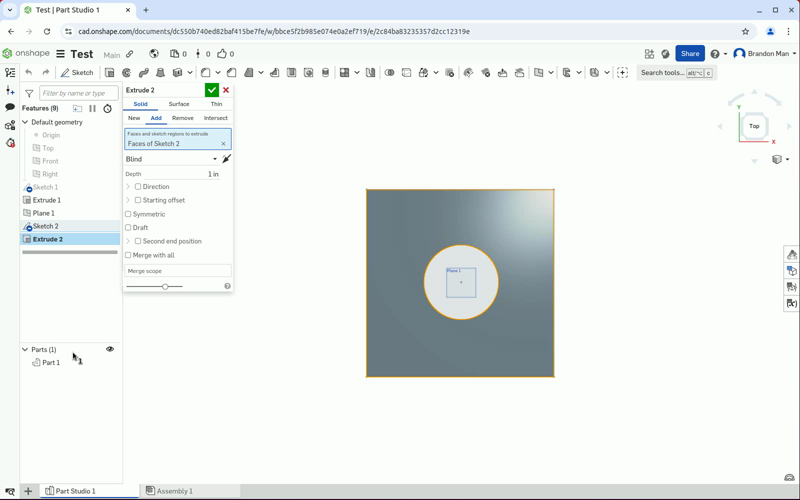
mouse_move(143, 106)
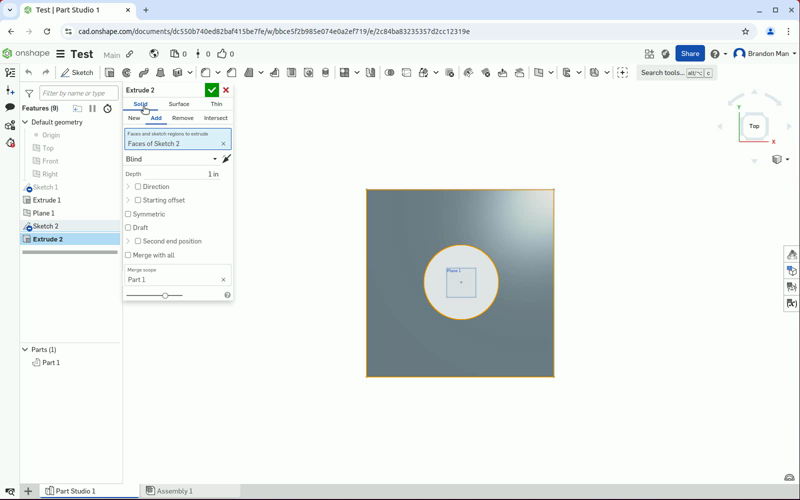
click(143, 106)
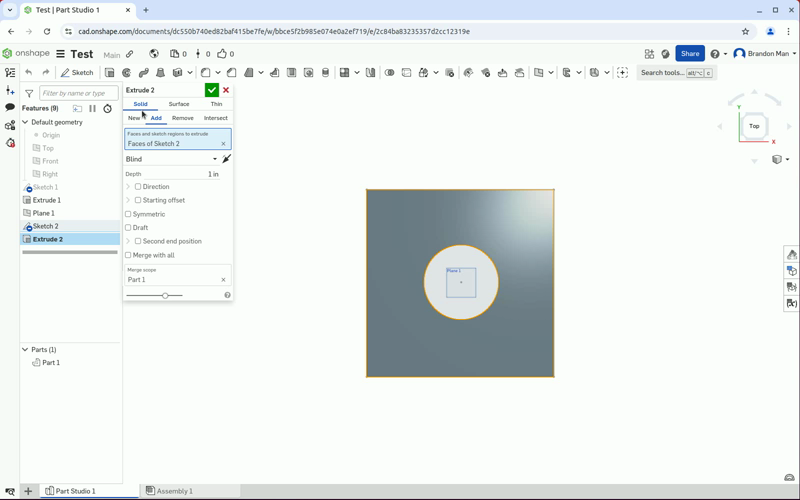
mouse_move(137, 120)
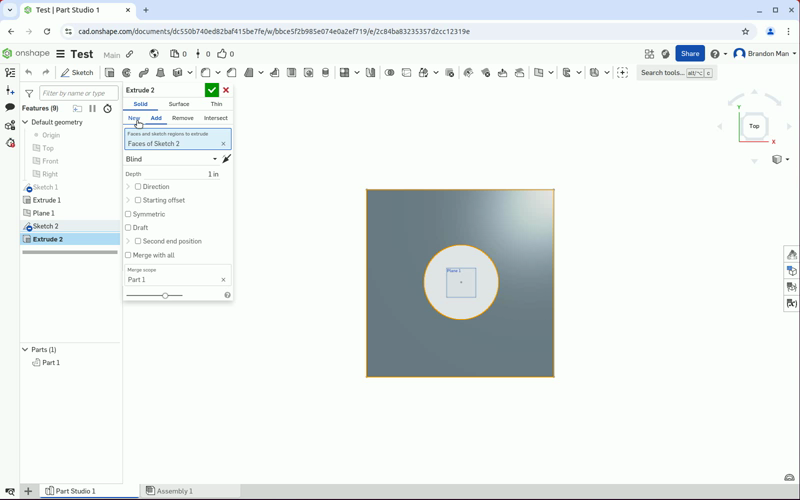
click(137, 120)
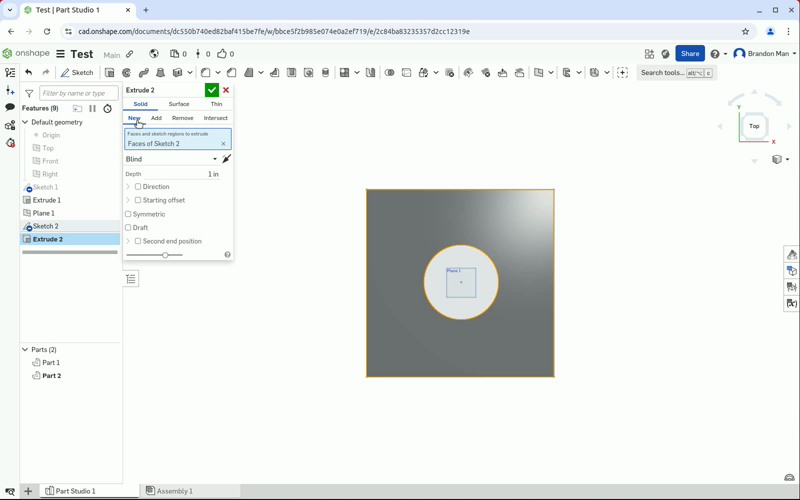
key(tab, 4)
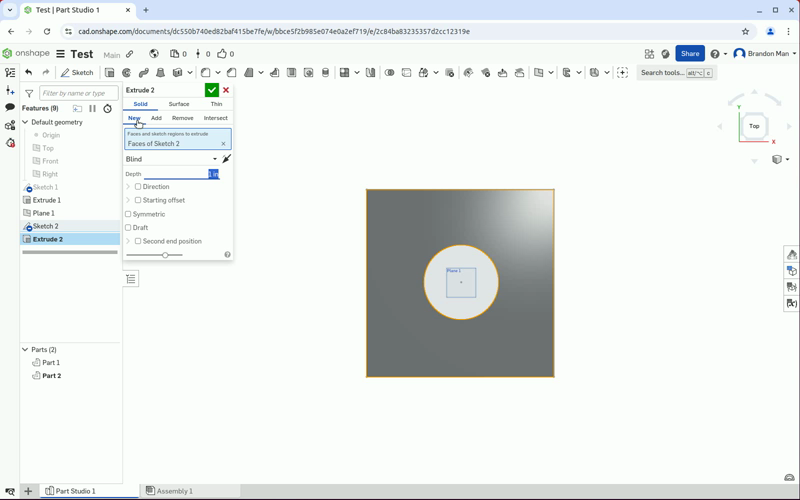
text(11.554)
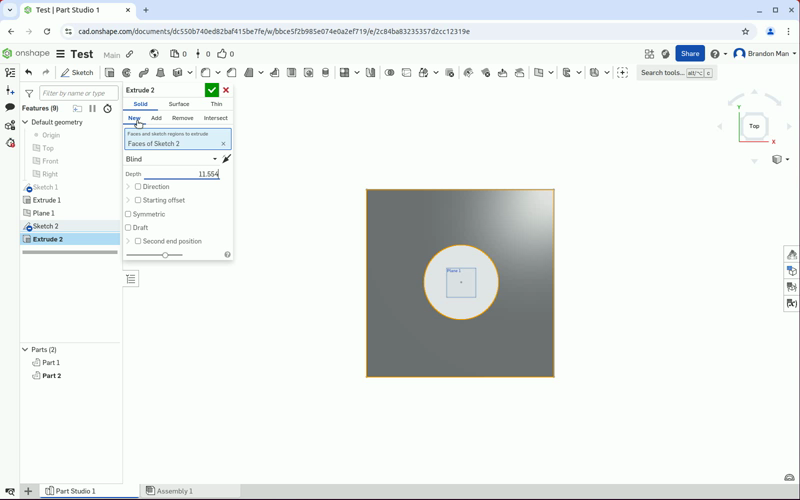
key(enter)
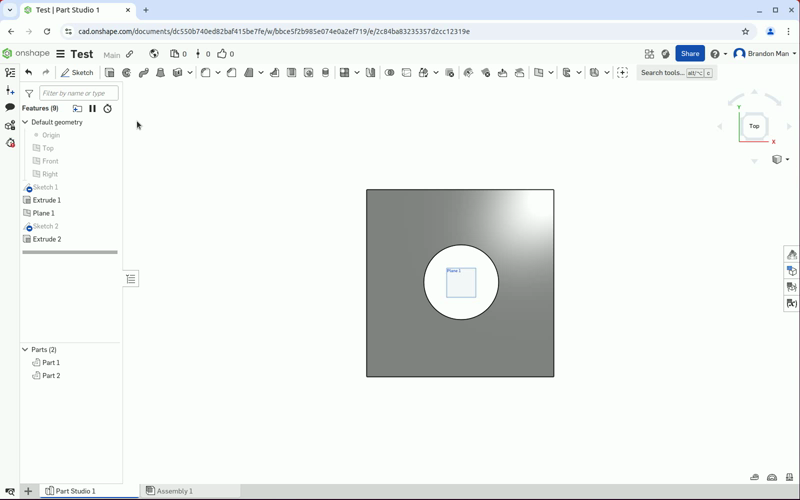
key(shift+h)
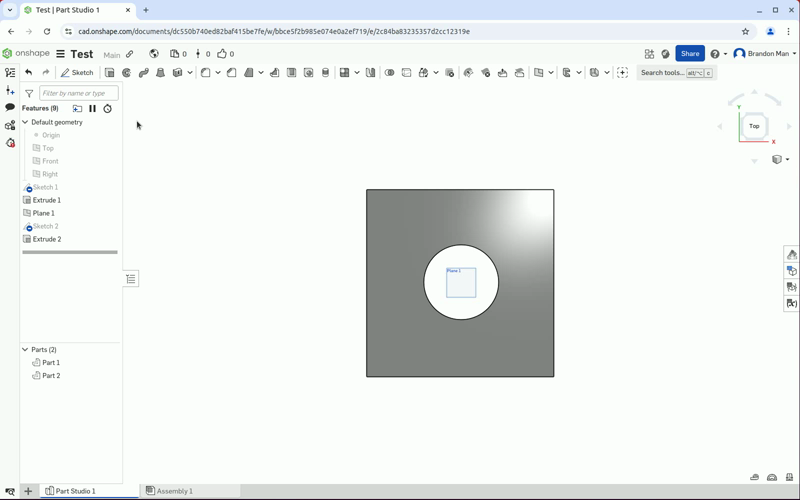
key(shift+h)
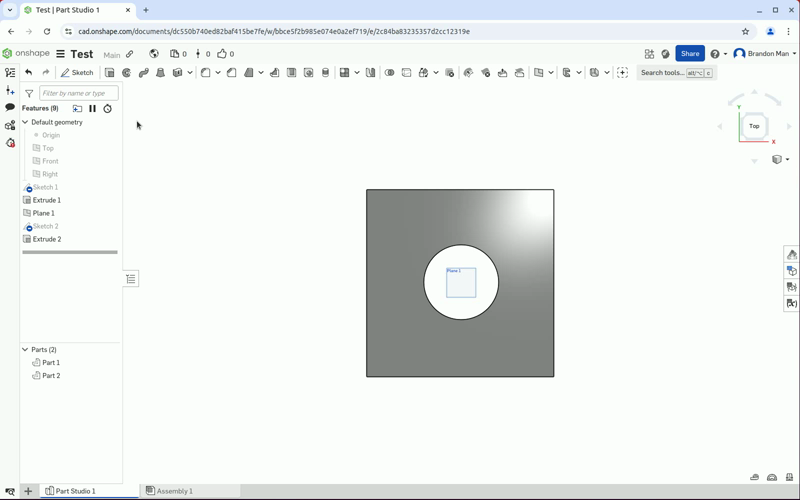
mouse_move(73, 189)
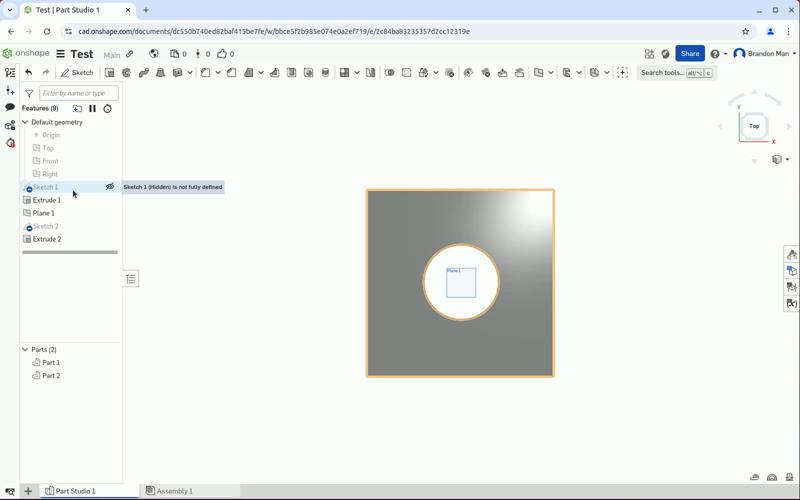
click(73, 189)
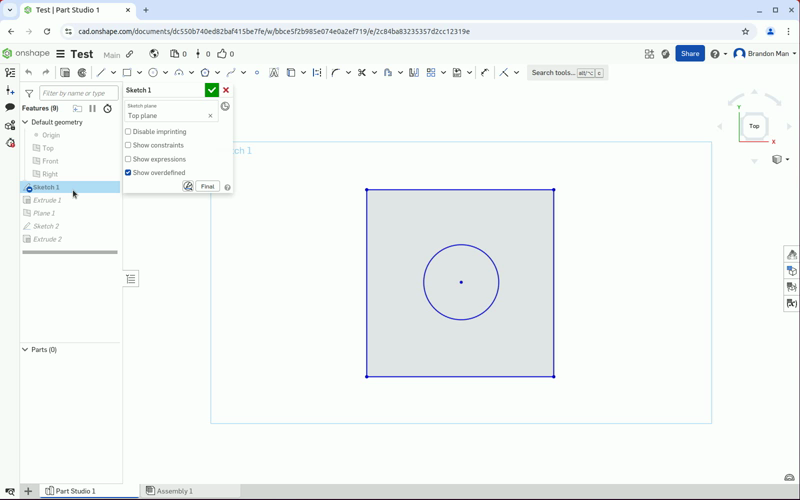
mouse_move(229, 92)
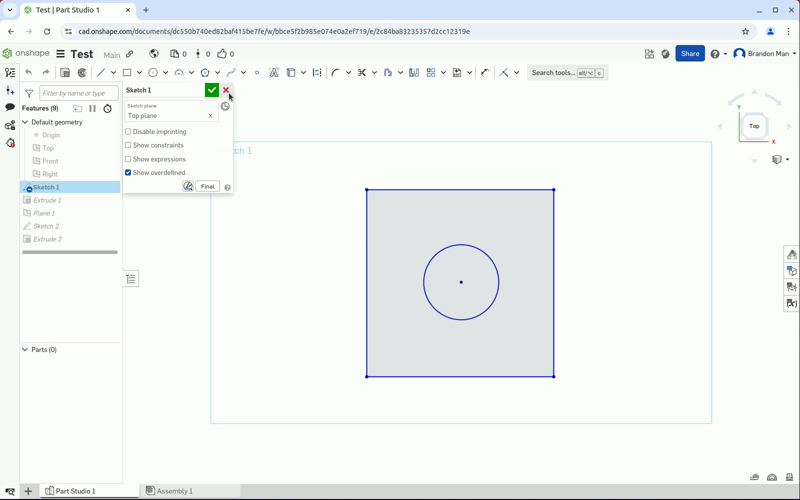
click(229, 92)
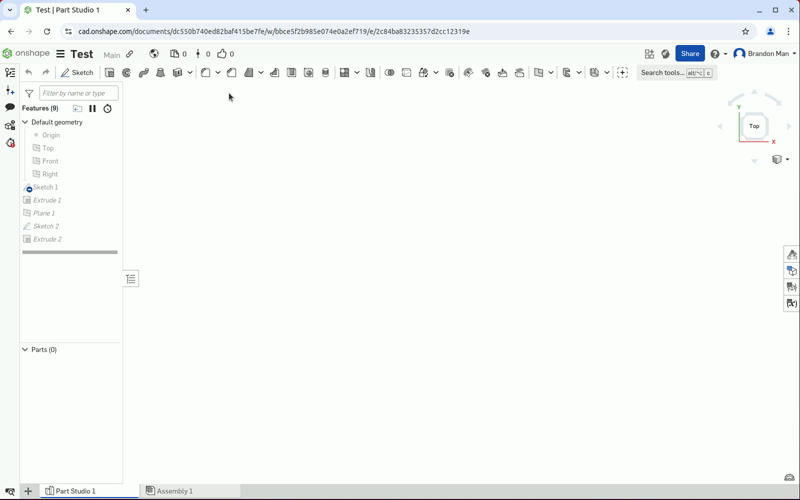
key(shift+s)
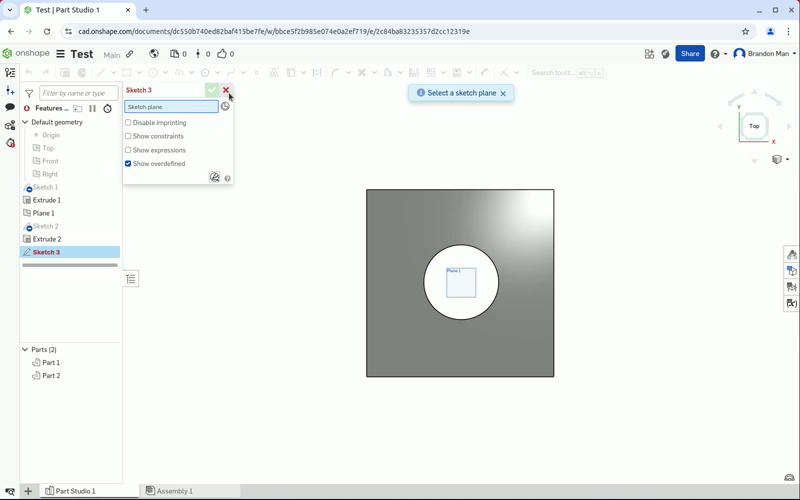
mouse_move(73, 215)
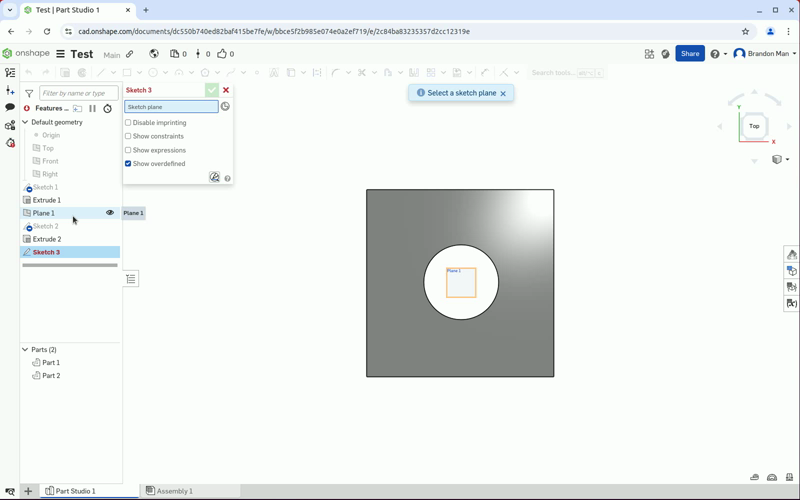
click(73, 215)
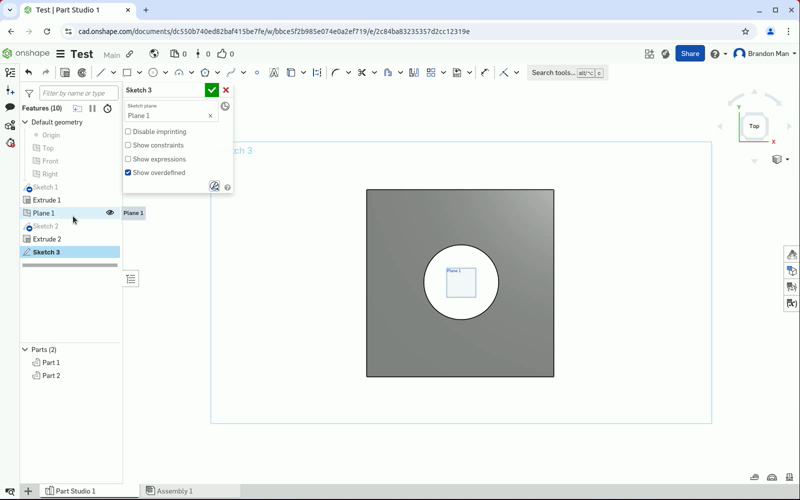
mouse_move(73, 352)
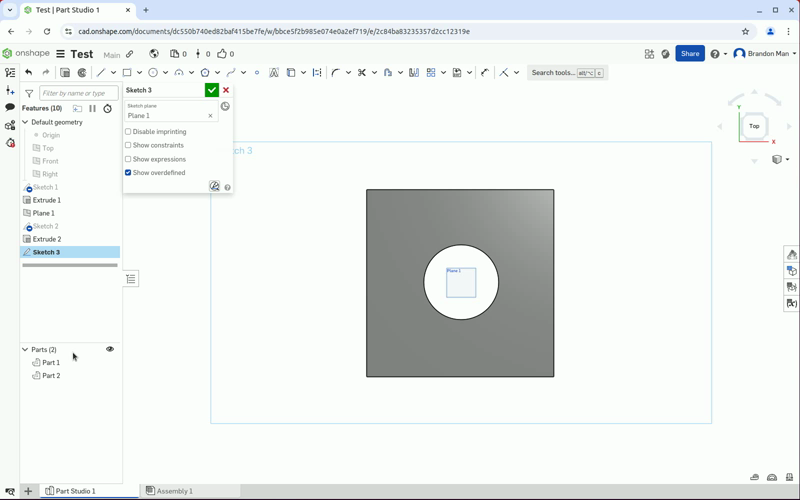
key(y)
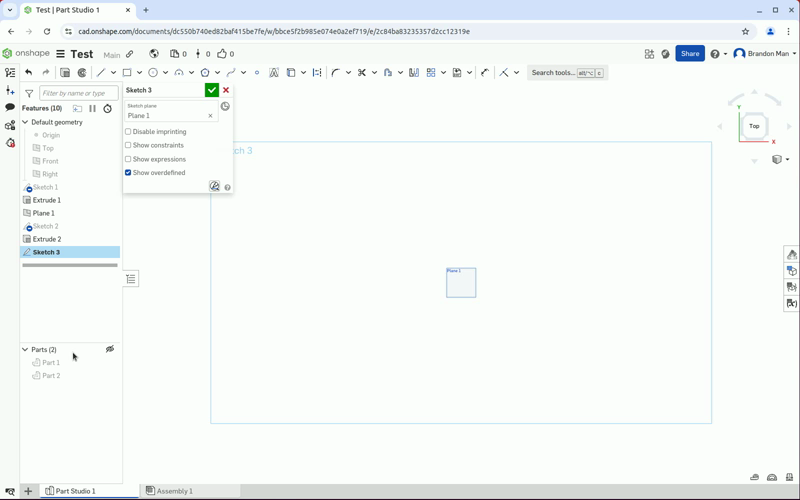
key(c)
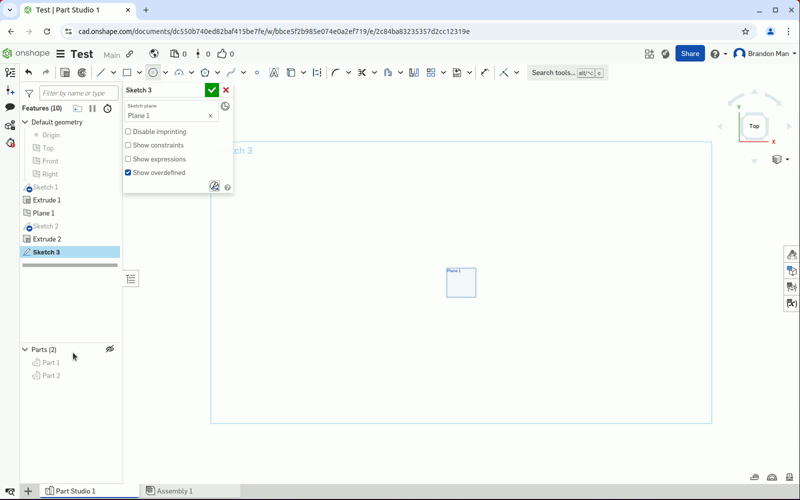
key_down(shift)
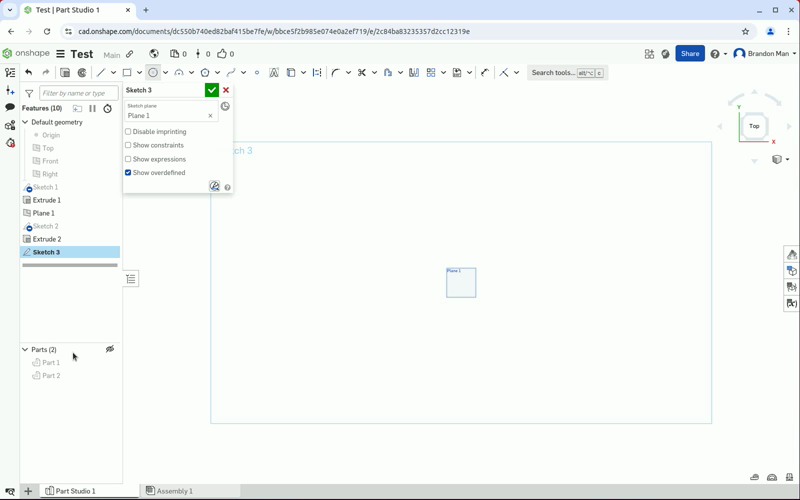
mouse_move(461, 282)
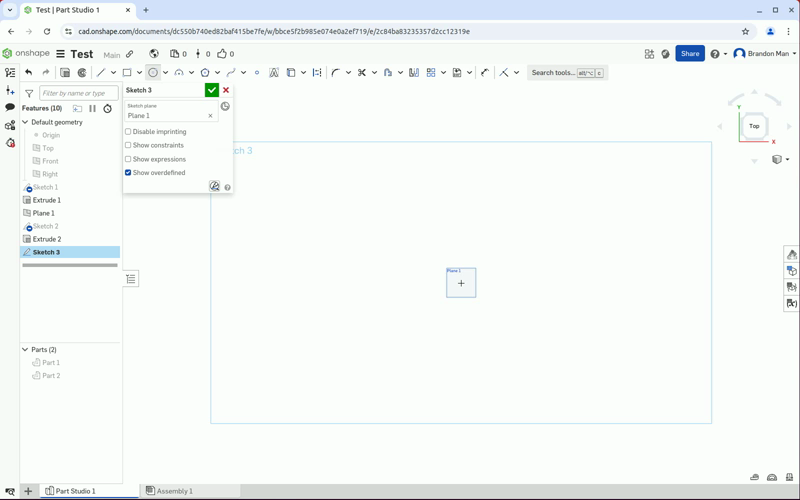
click(461, 282)
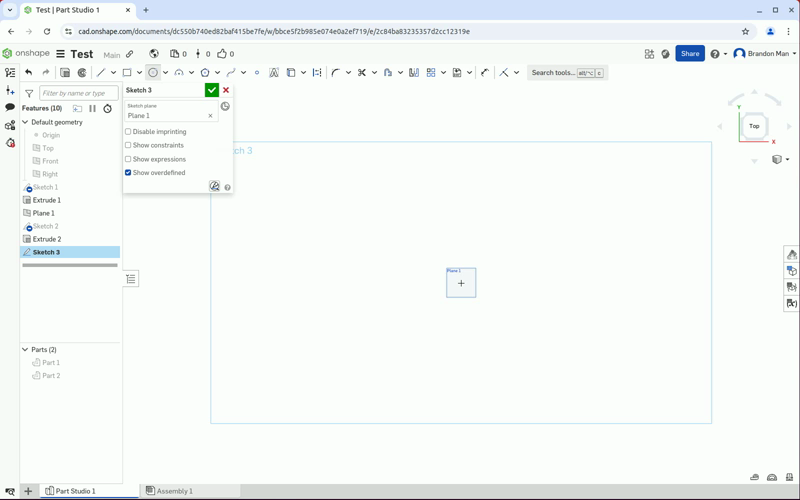
key_up(shift)
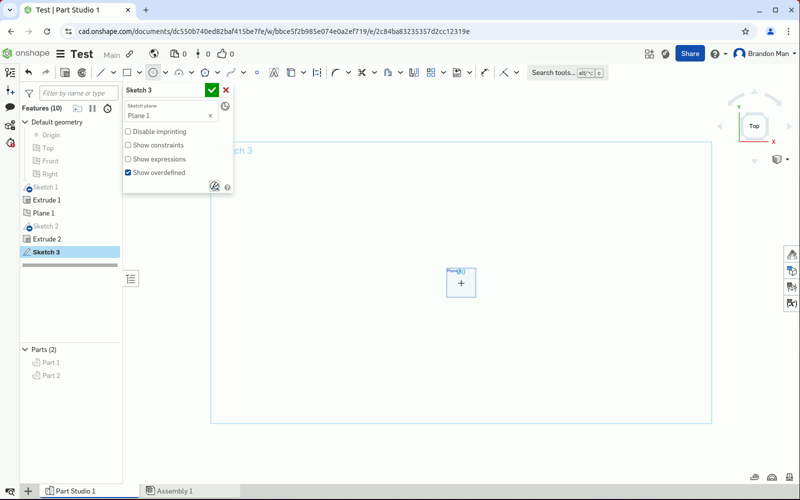
mouse_move(499, 282)
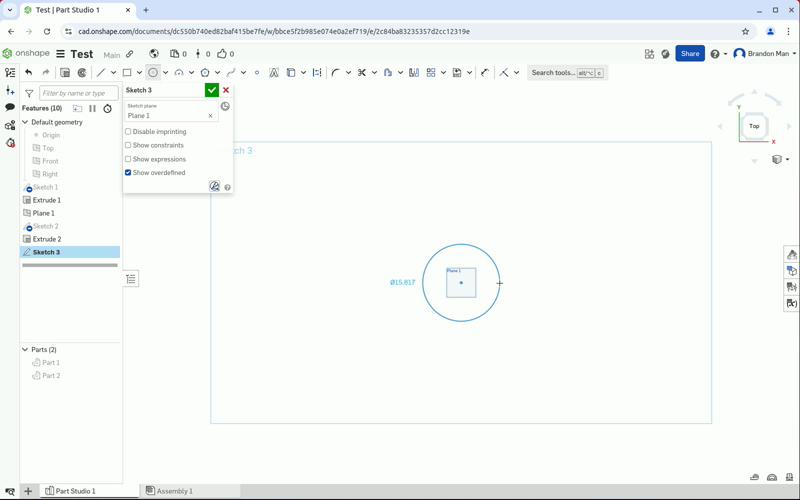
click(499, 282)
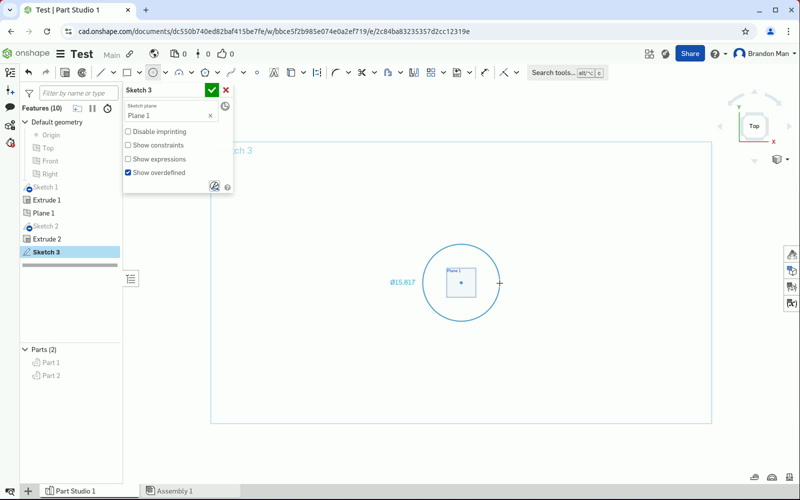
key(esc)
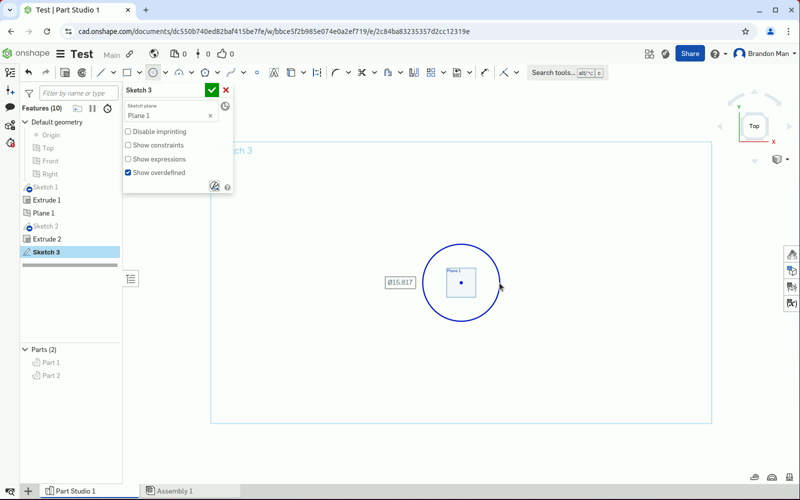
key(c)
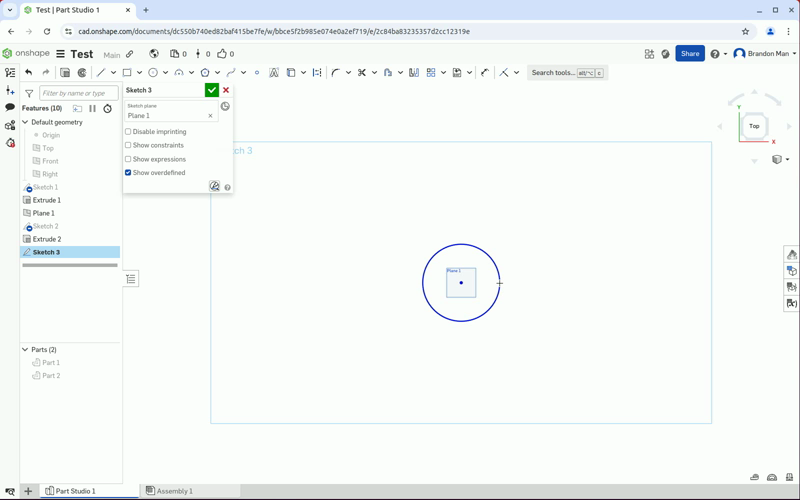
key_down(shift)
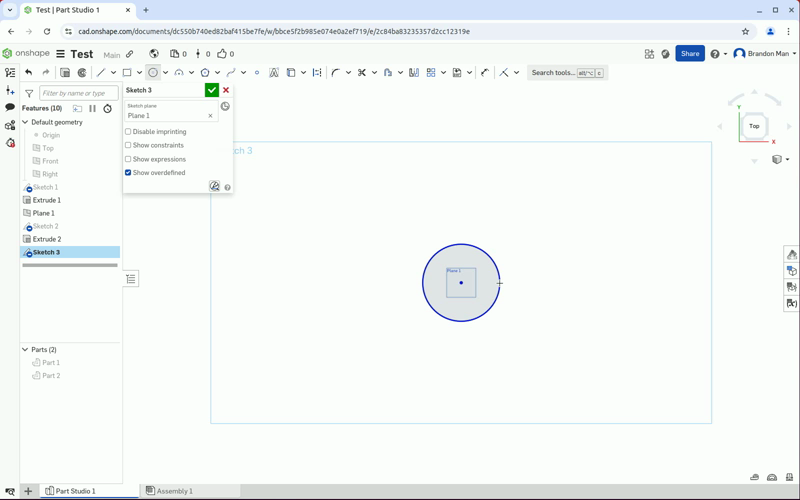
mouse_move(461, 282)
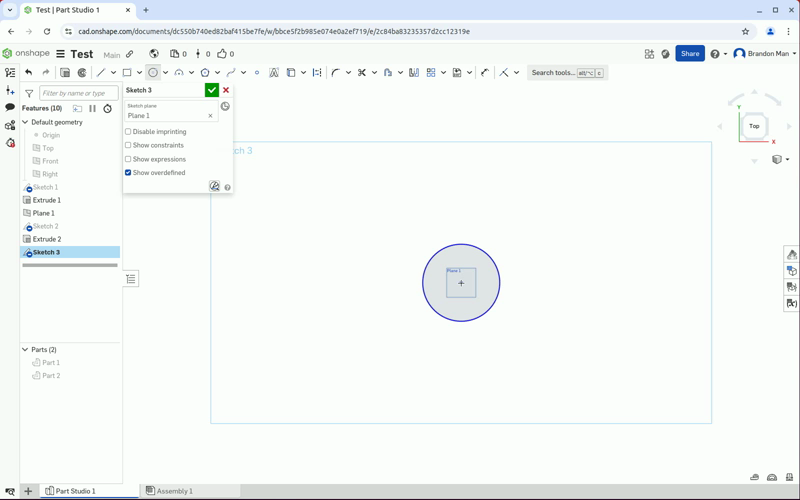
click(461, 282)
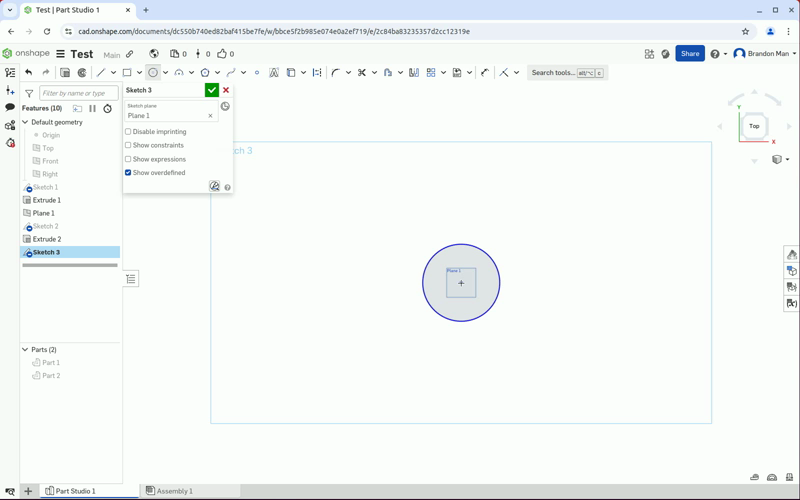
key_up(shift)
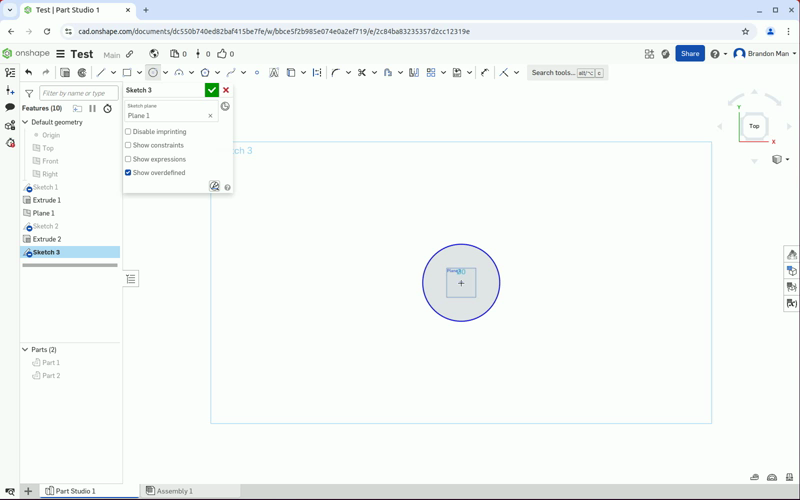
mouse_move(491, 282)
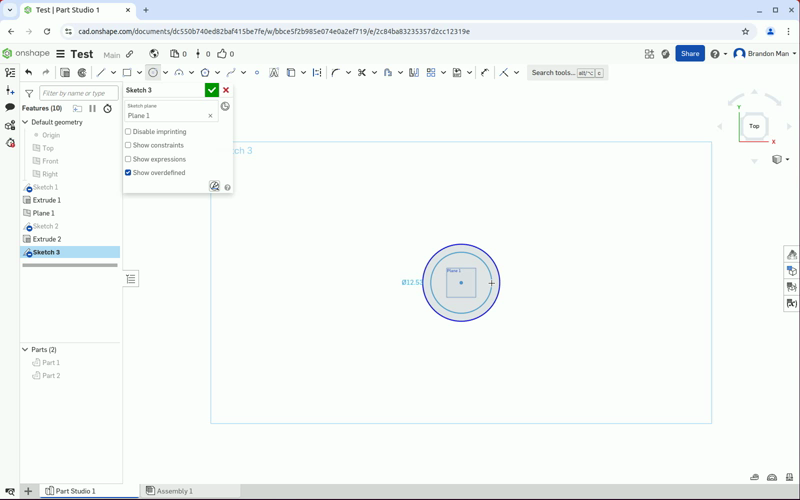
click(491, 282)
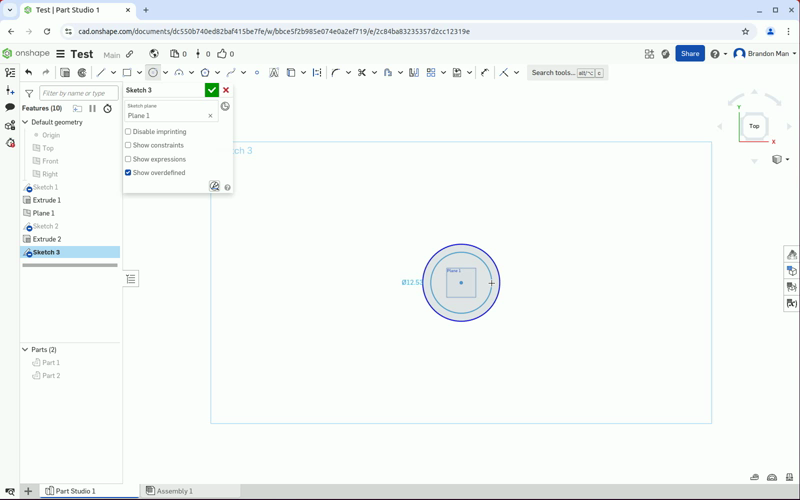
key(esc)
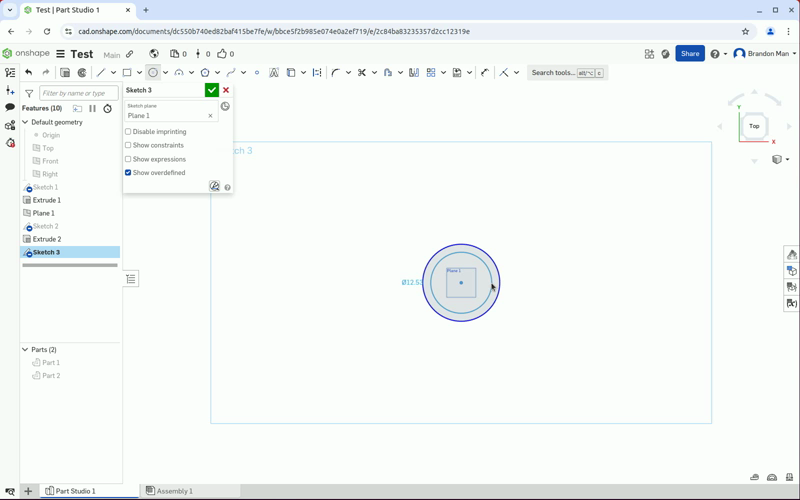
mouse_move(426, 275)
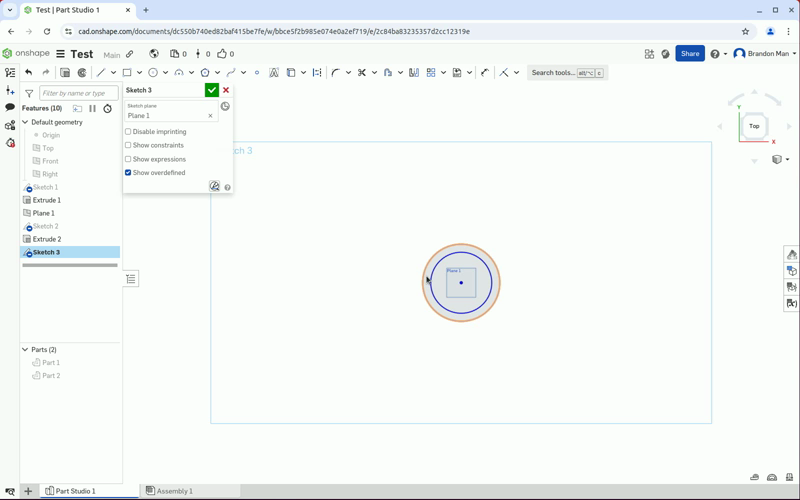
scroll(6)
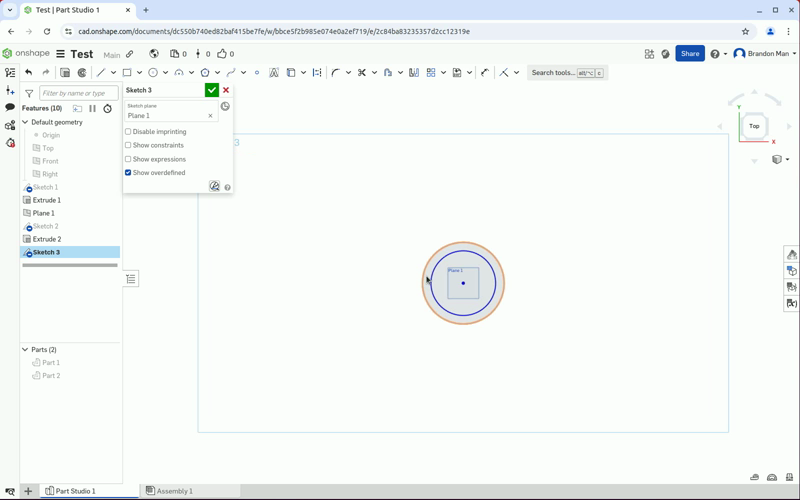
scroll(6)
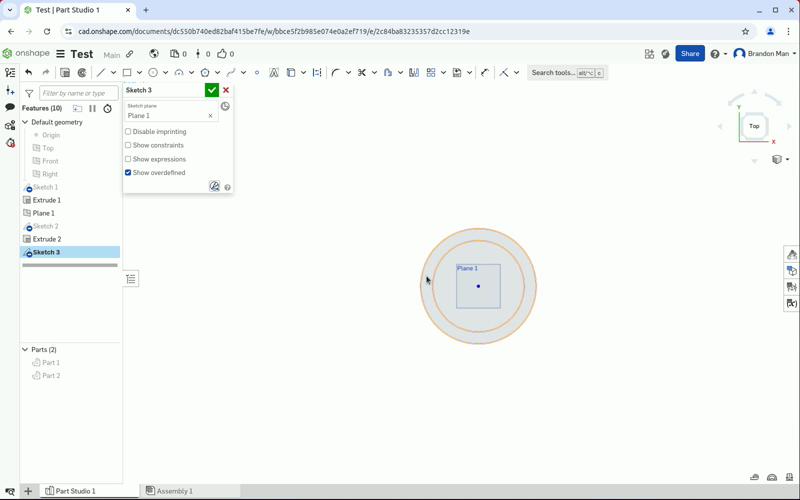
scroll(6)
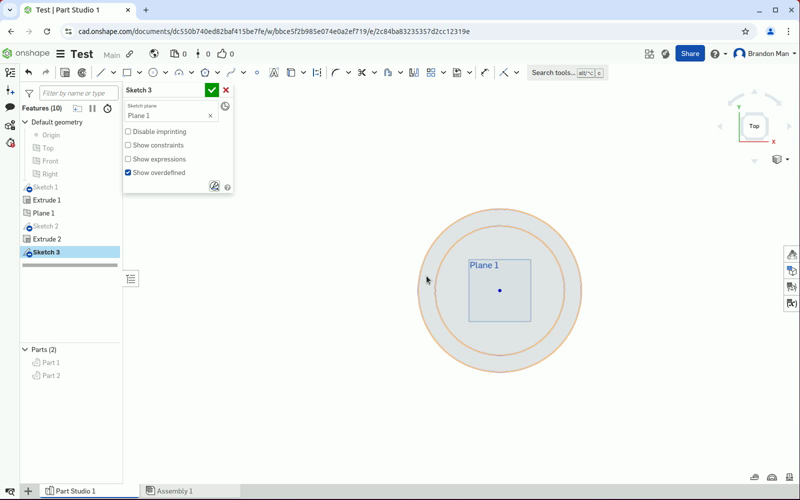
scroll(6)
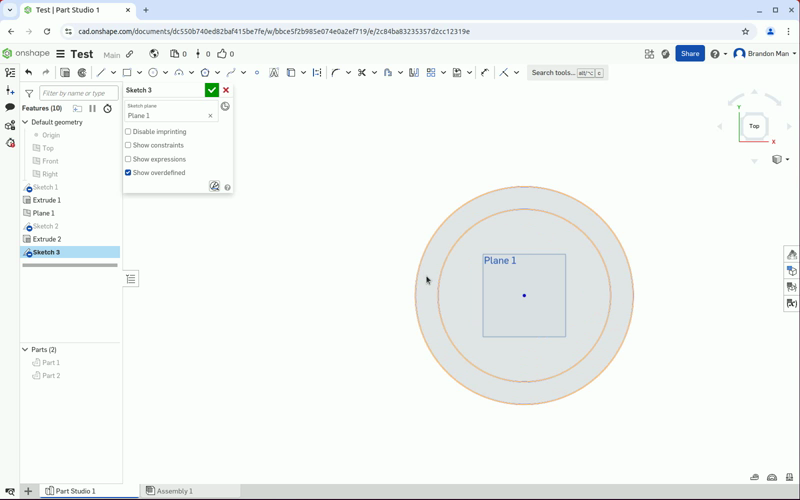
scroll(6)
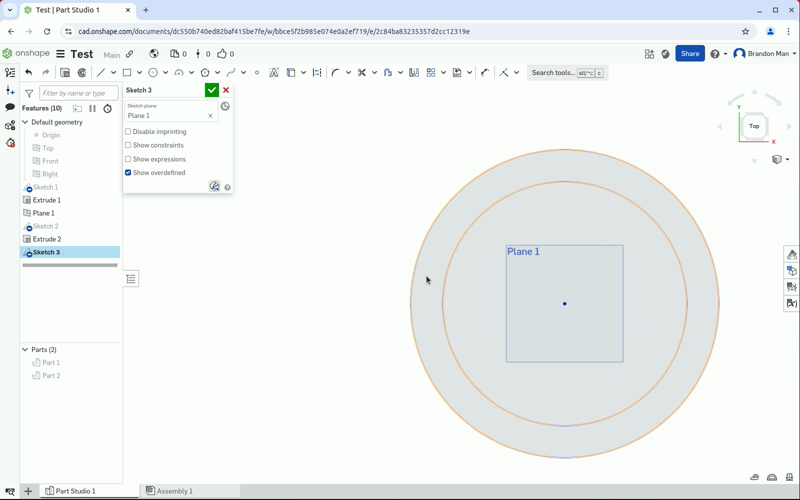
scroll(6)
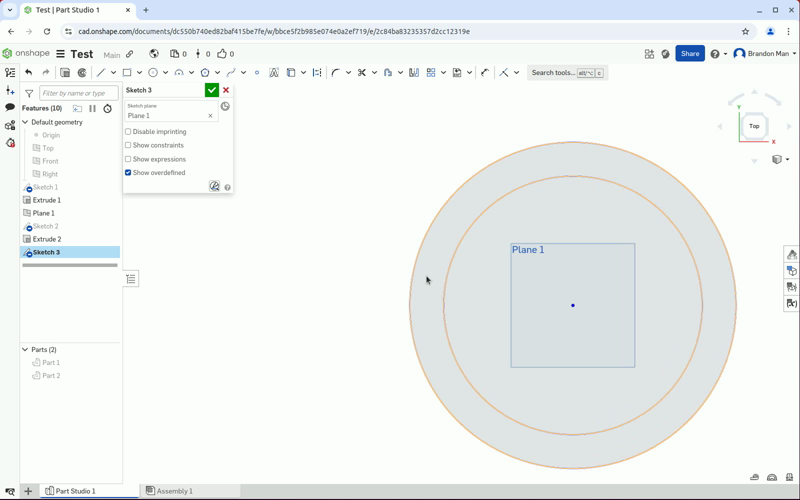
scroll(6)
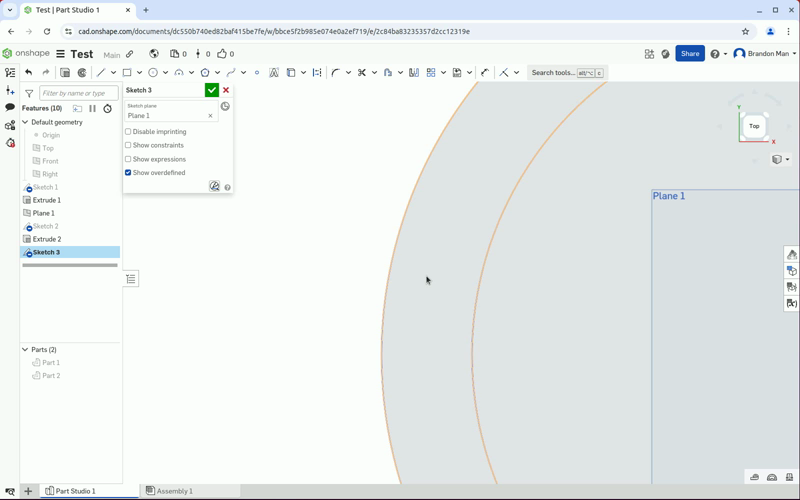
click(426, 275)
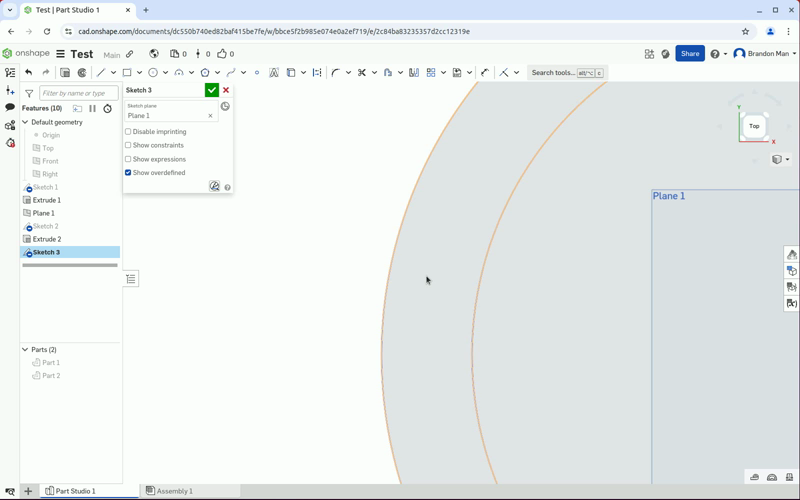
scroll(-6)
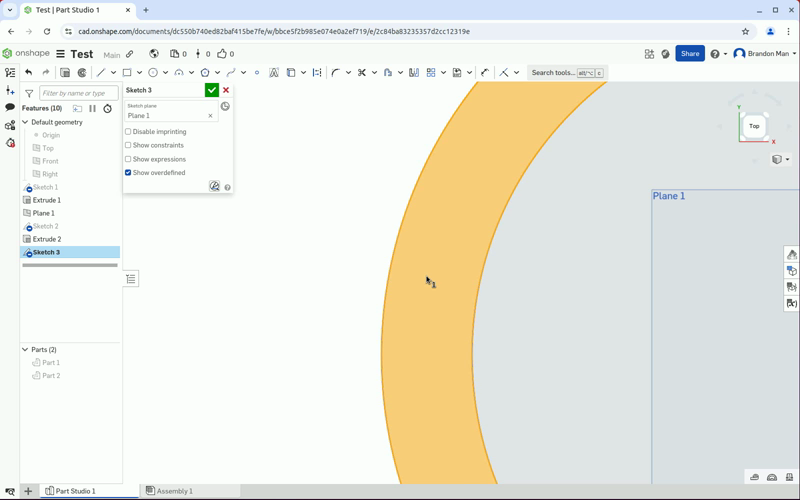
scroll(-6)
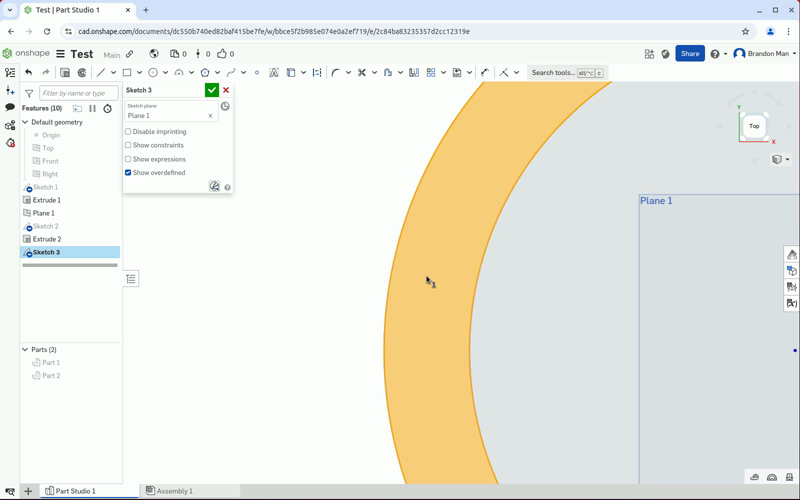
scroll(-6)
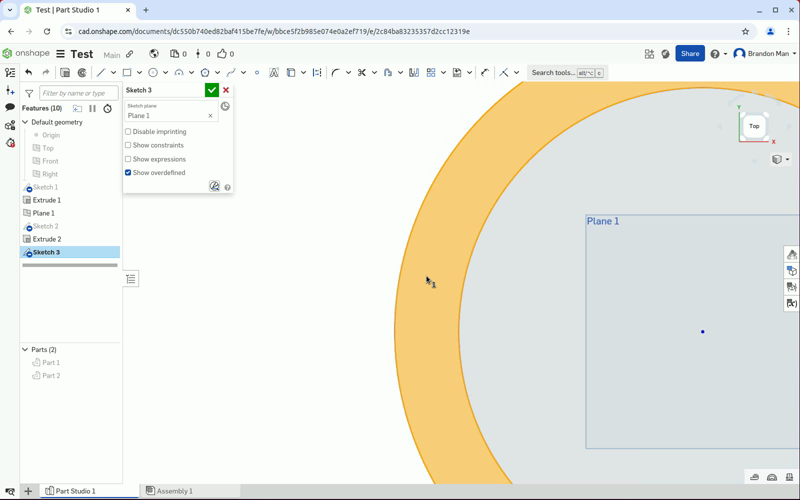
scroll(-6)
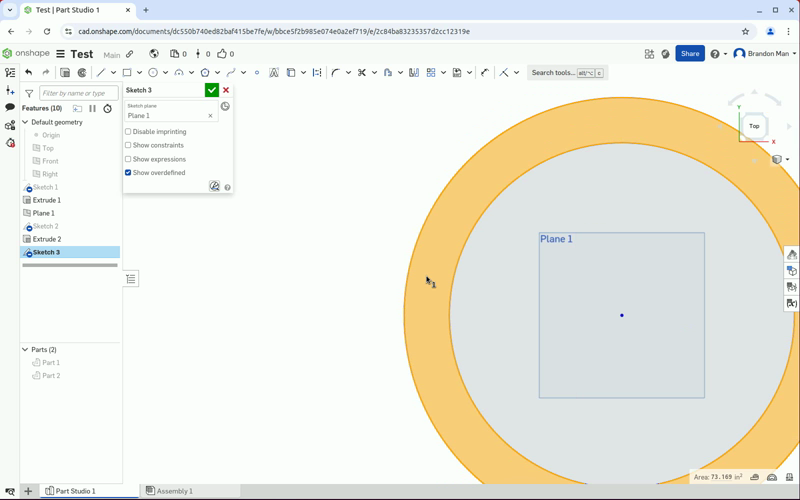
scroll(-6)
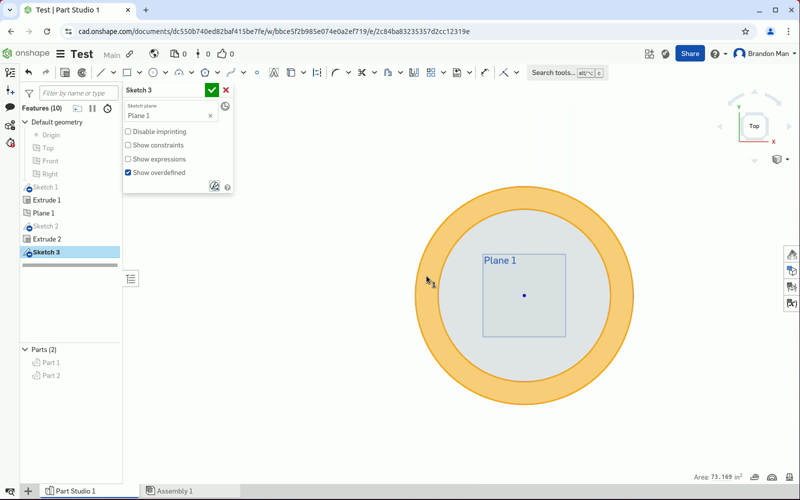
scroll(-6)
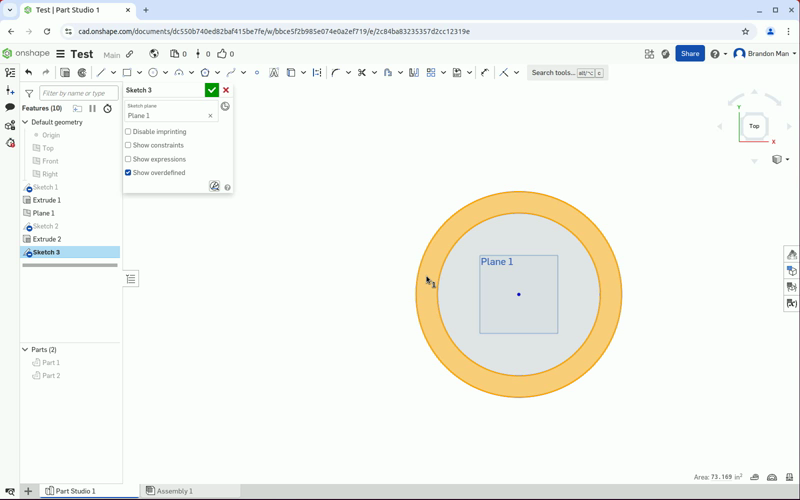
scroll(-6)
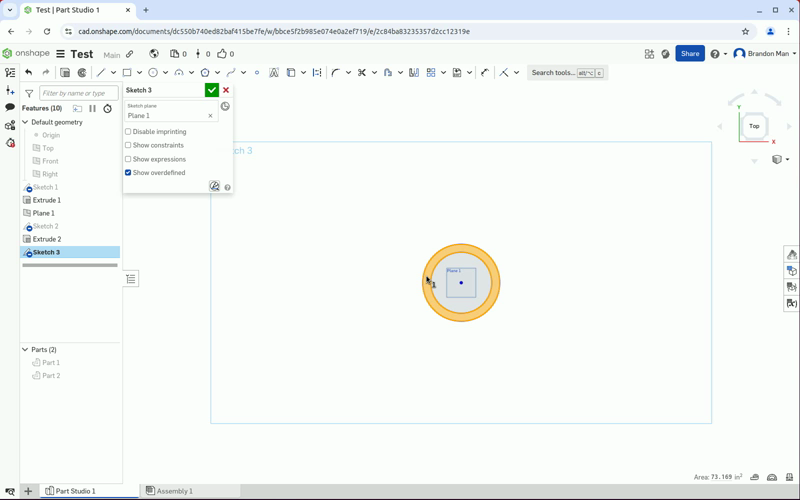
mouse_move(73, 352)
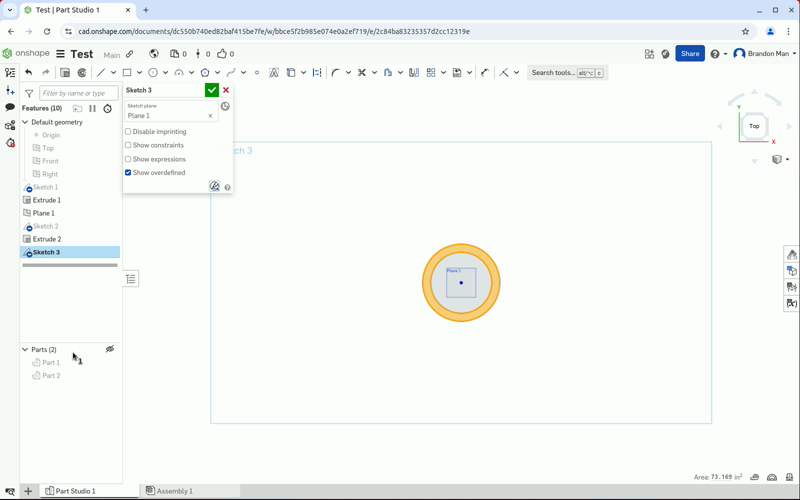
key(shift+y)
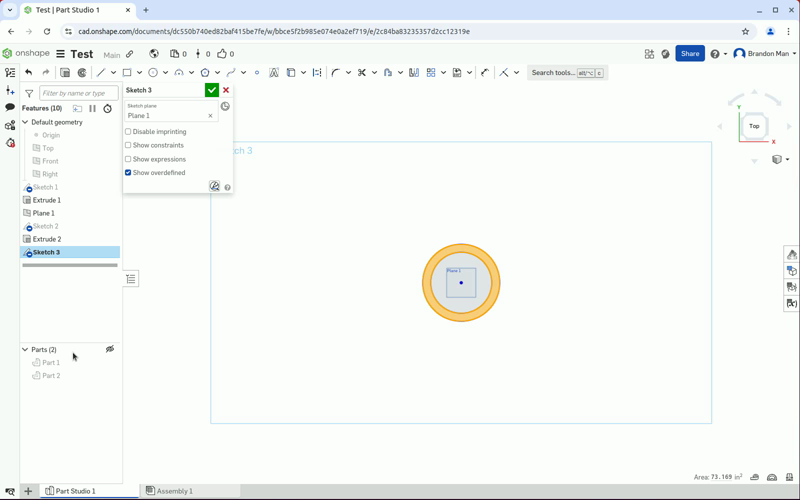
key(shift+e)
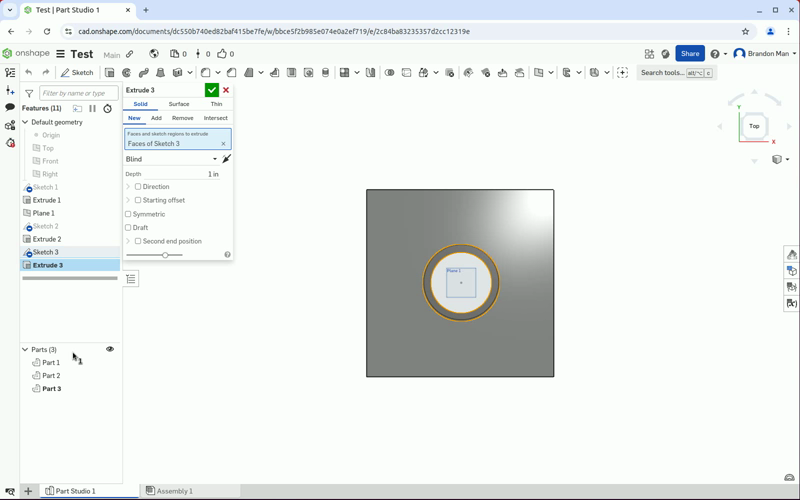
mouse_move(143, 106)
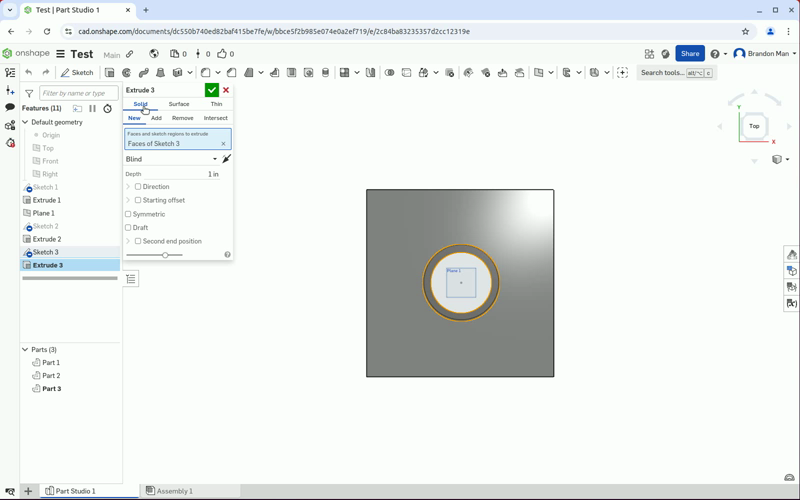
click(143, 106)
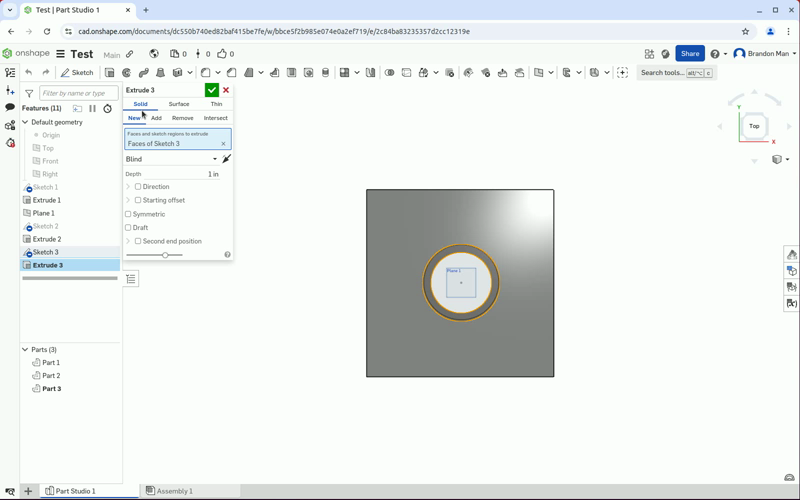
mouse_move(137, 120)
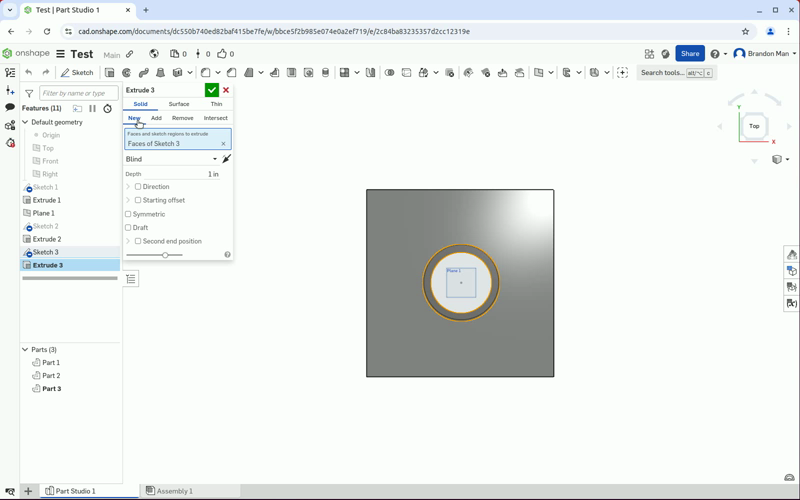
click(137, 120)
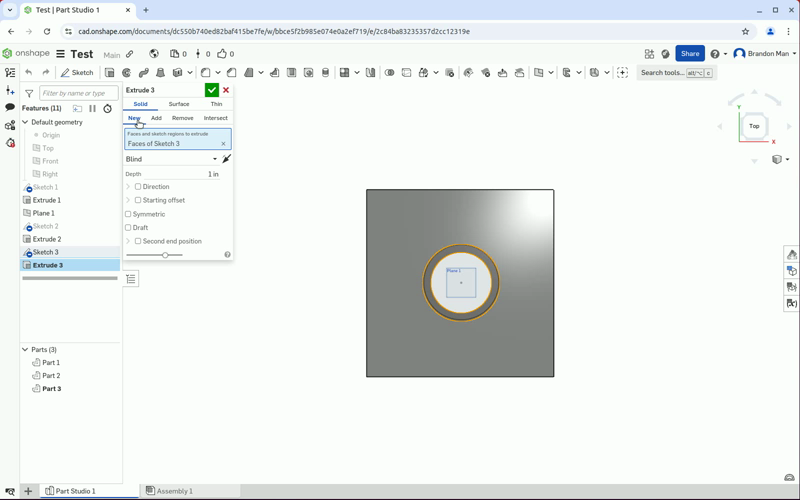
key(tab, 4)
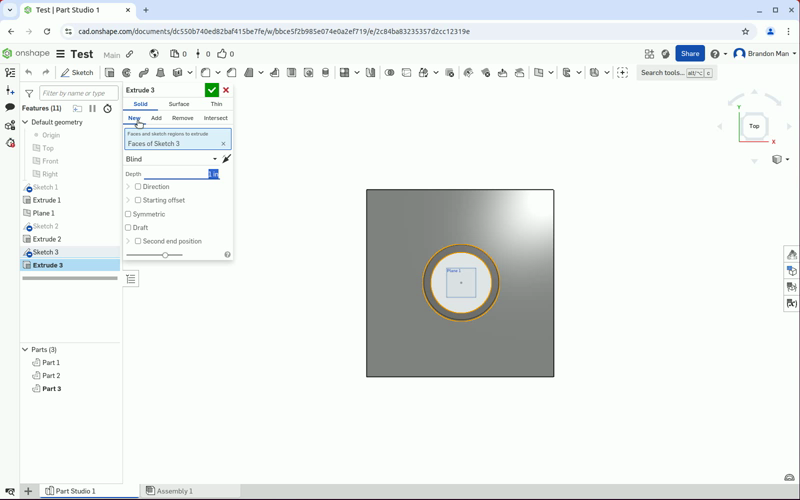
text(11.554)
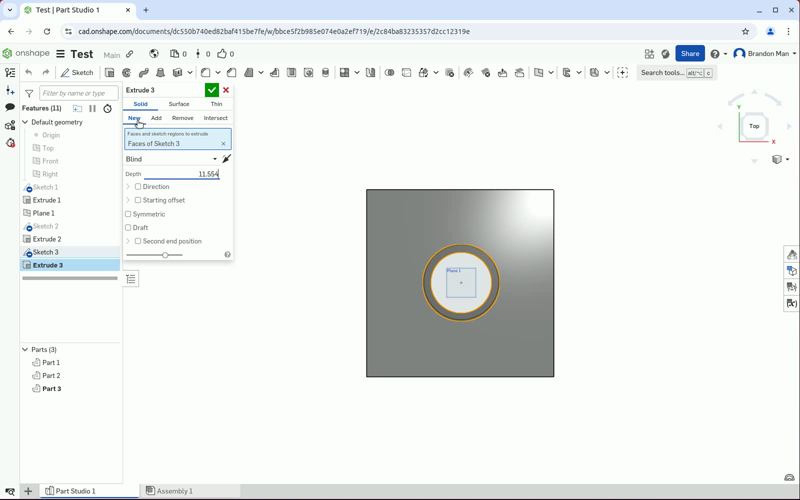
key(enter)
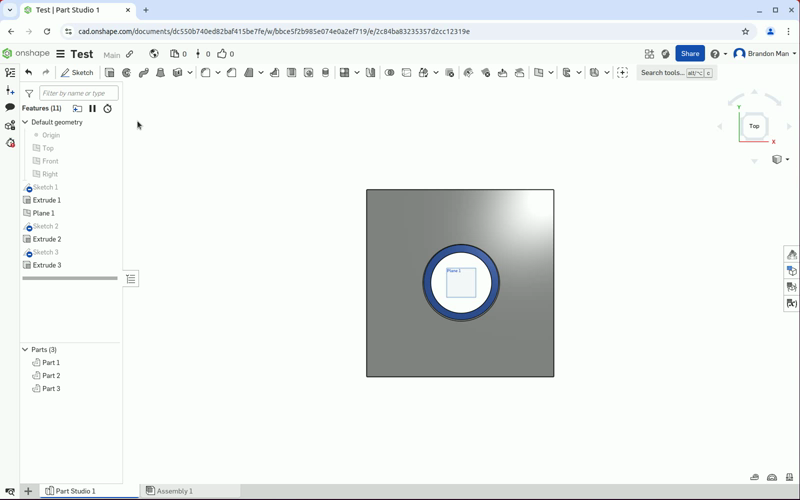
key(shift+h)
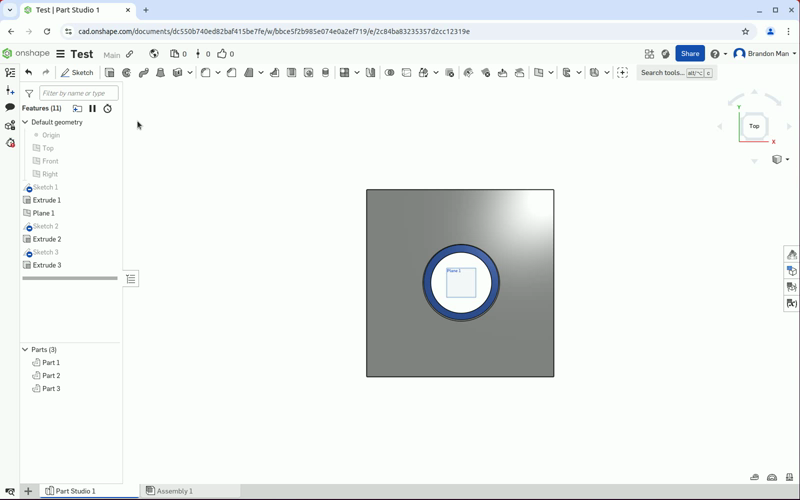
key(shift+h)
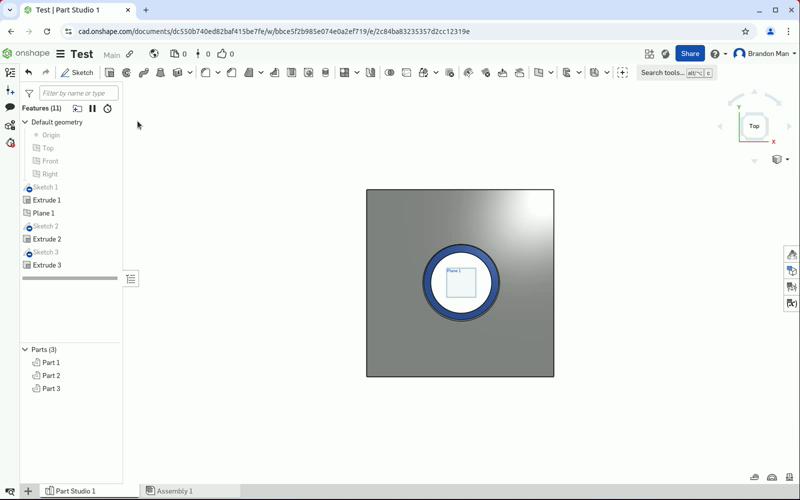
key(shift+7)
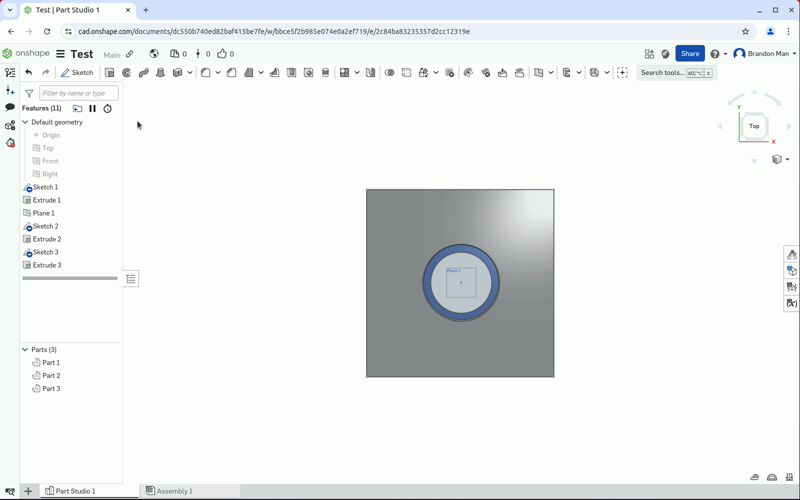
key(up, 3)
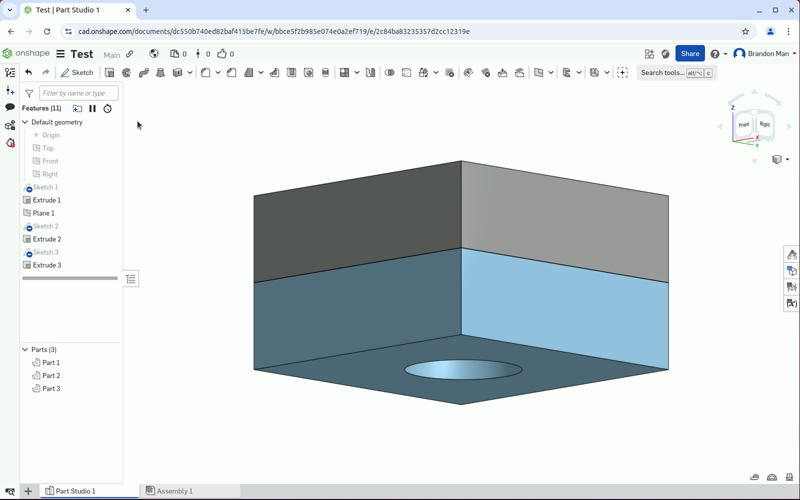
key(left, 3)
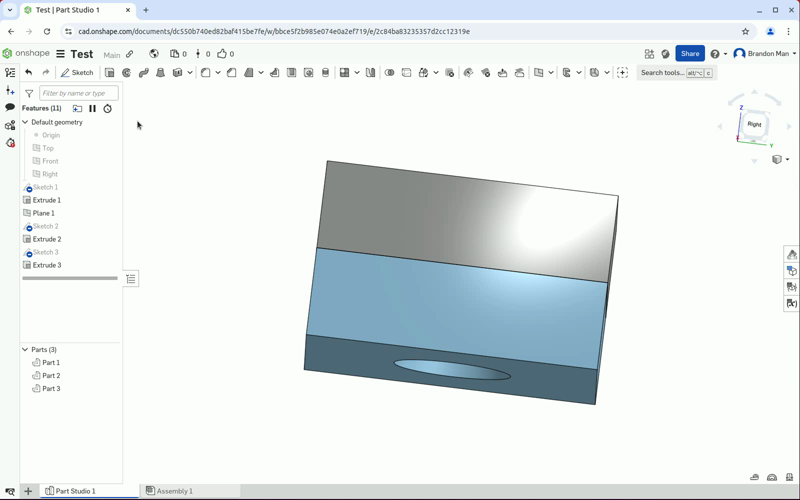
key(right, 3)
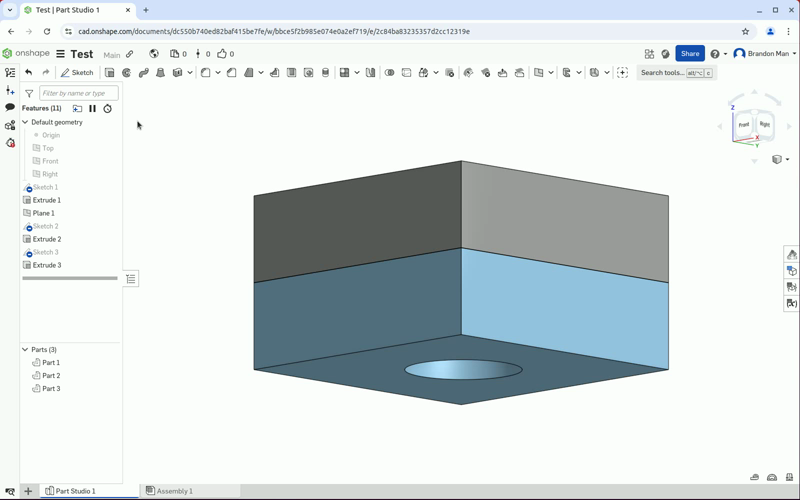
key(down, 3)
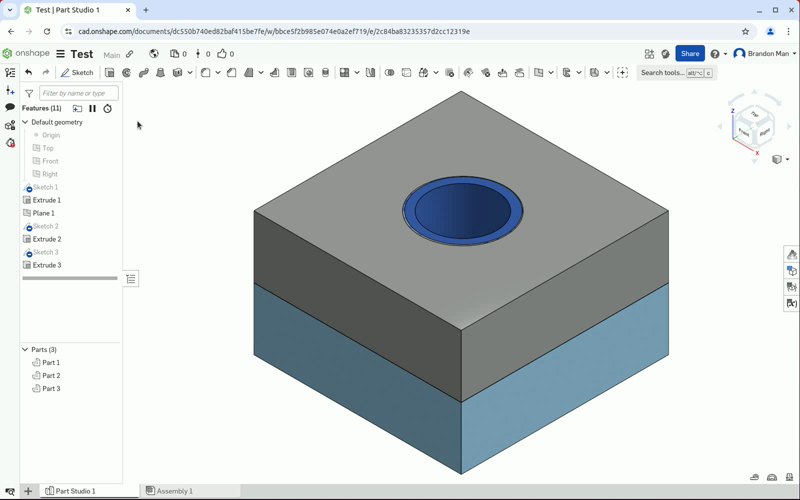
mouse_move(73, 189)
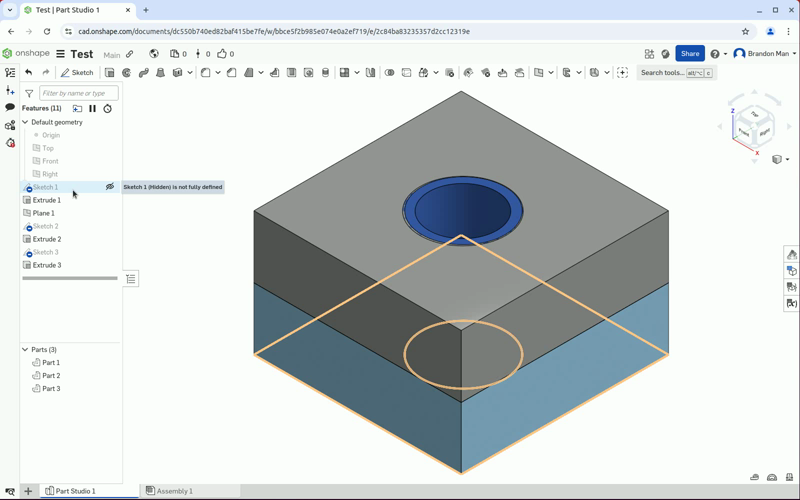
click(73, 189)